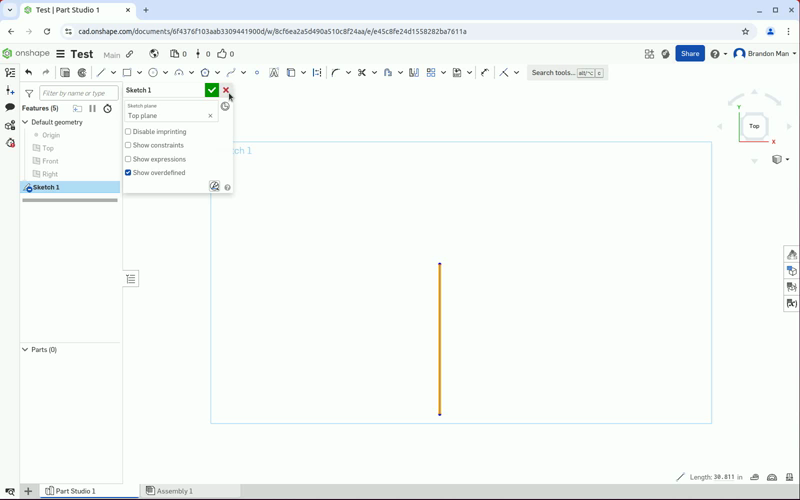
key(shift+h)
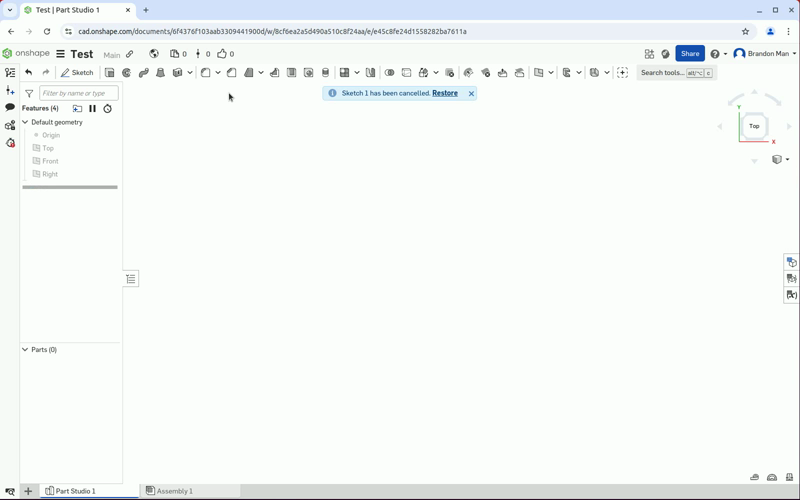
mouse_move(73, 352)
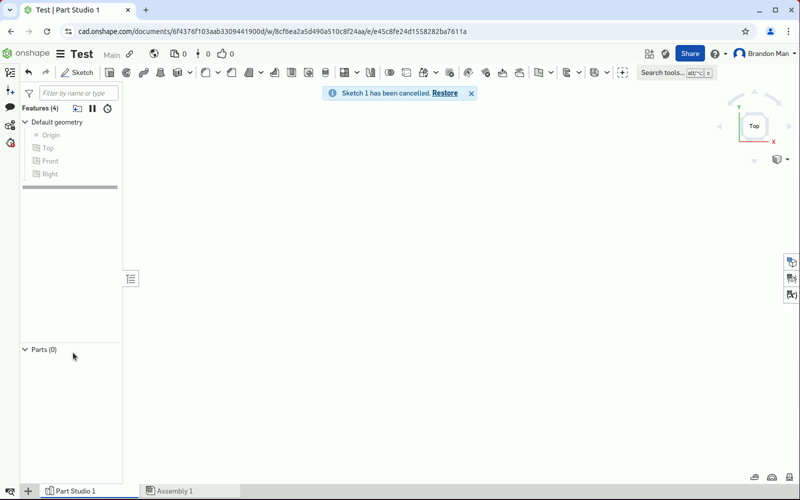
key(y)
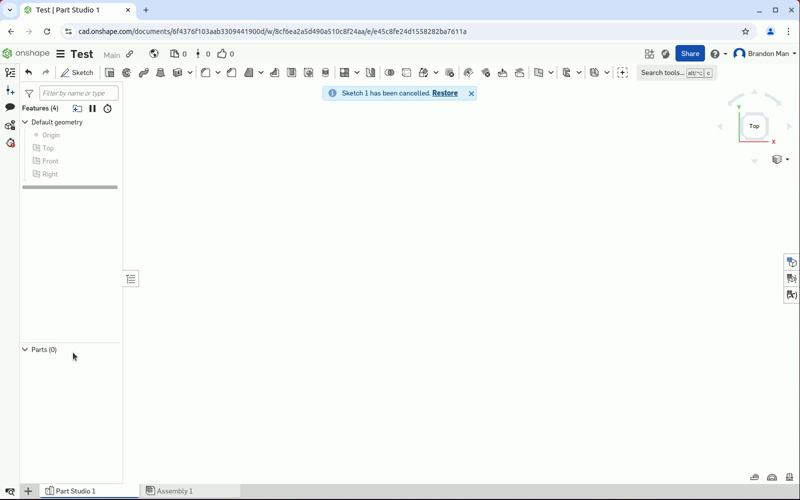
key(shift+p)
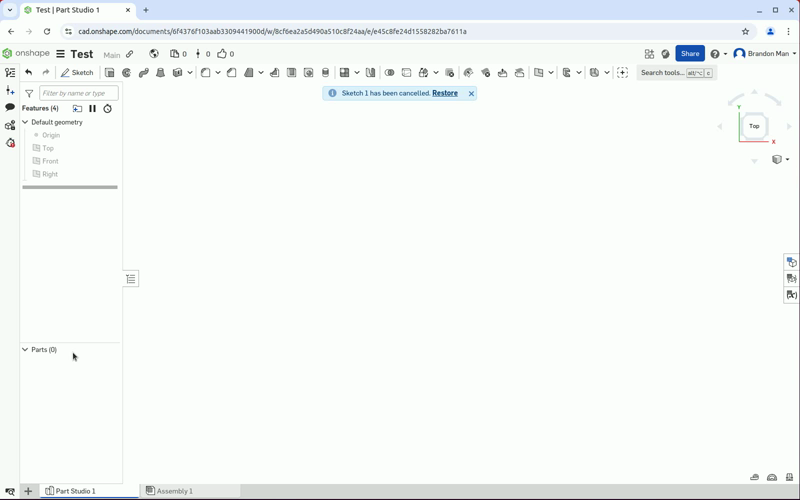
key(space)
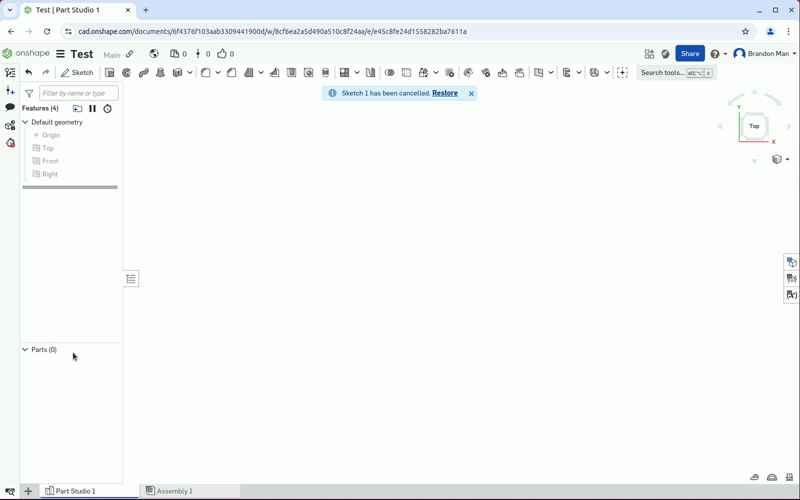
key_down(shift)
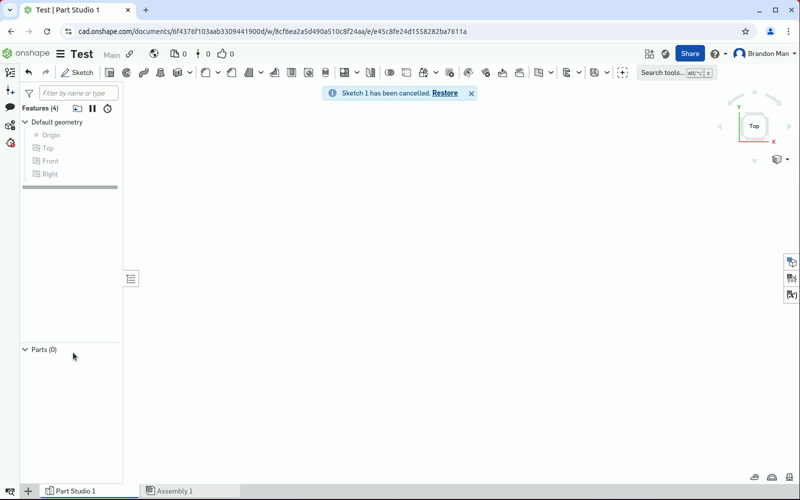
key(up)
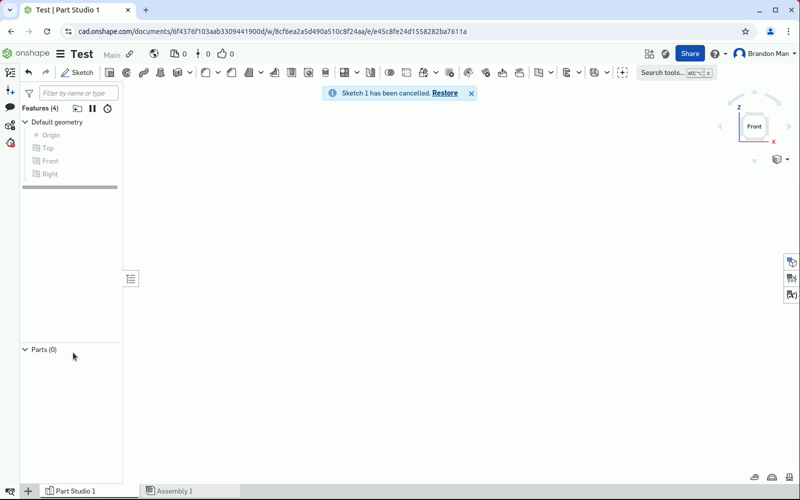
key_up(shift)
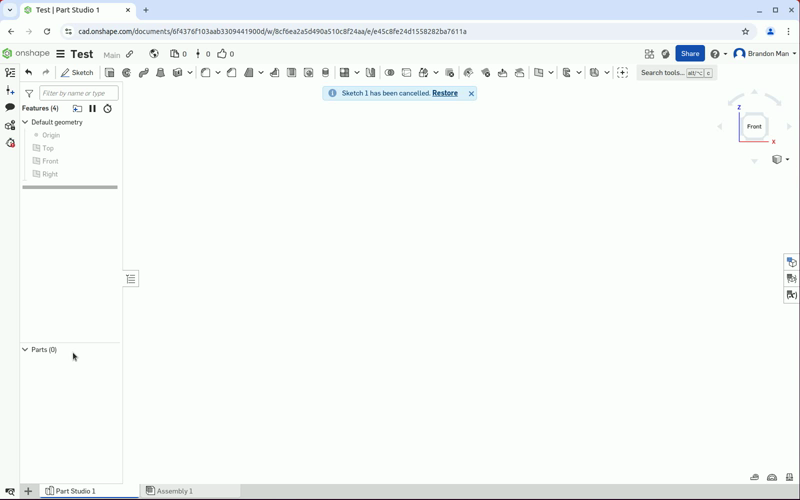
mouse_move(73, 352)
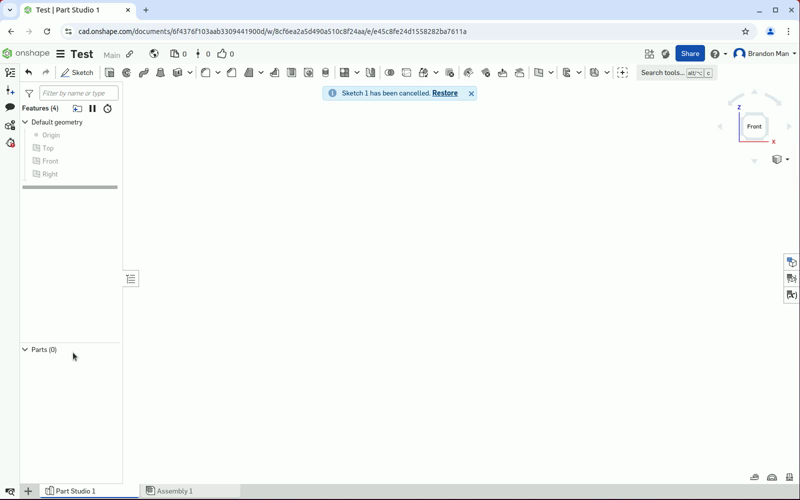
key(shift+y)
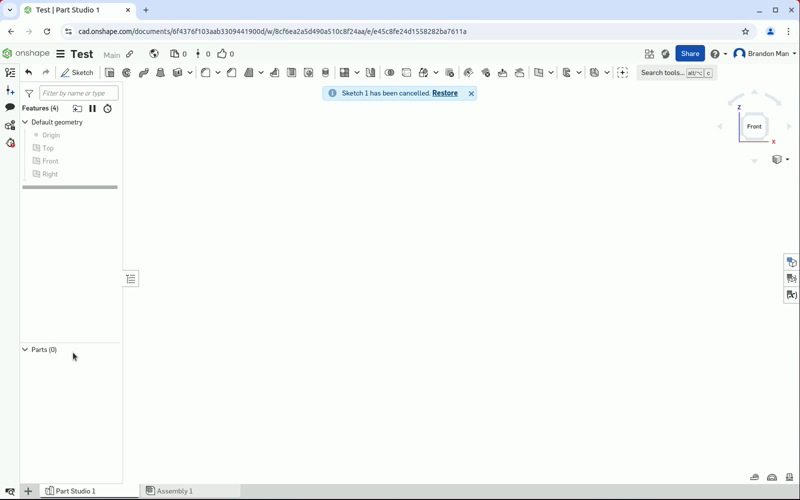
key(shift+s)
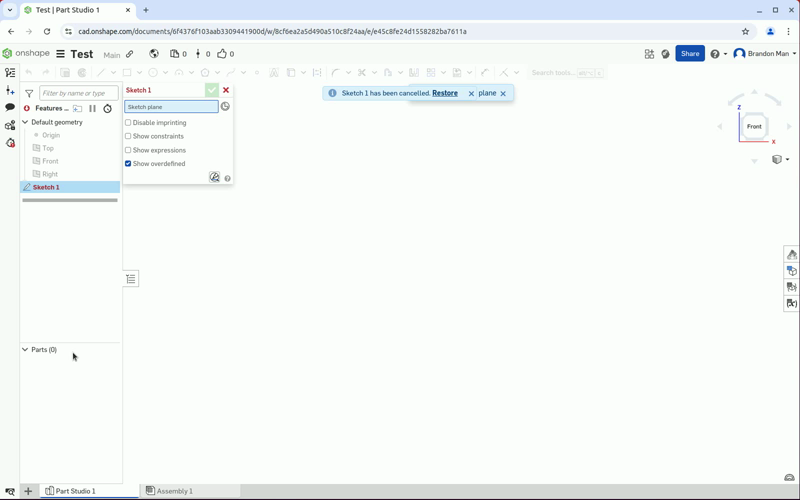
mouse_move(73, 163)
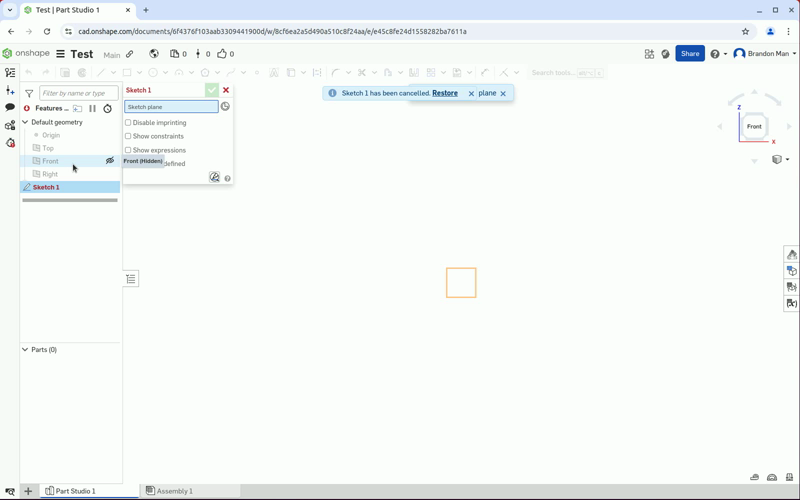
click(73, 163)
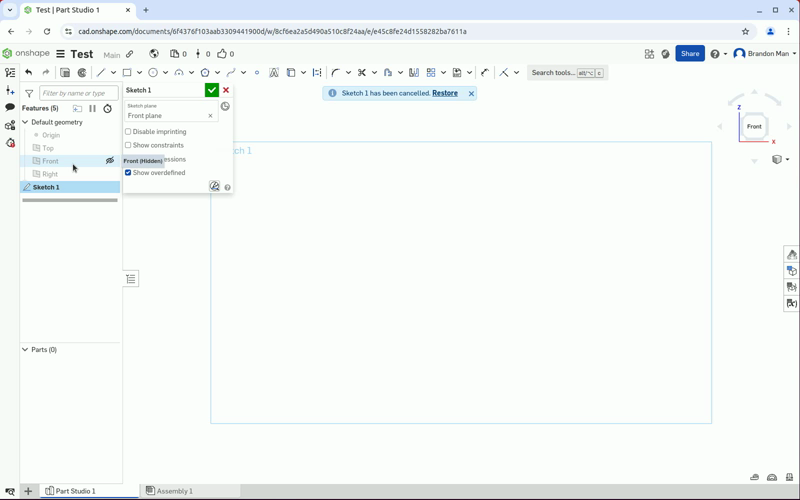
mouse_move(73, 352)
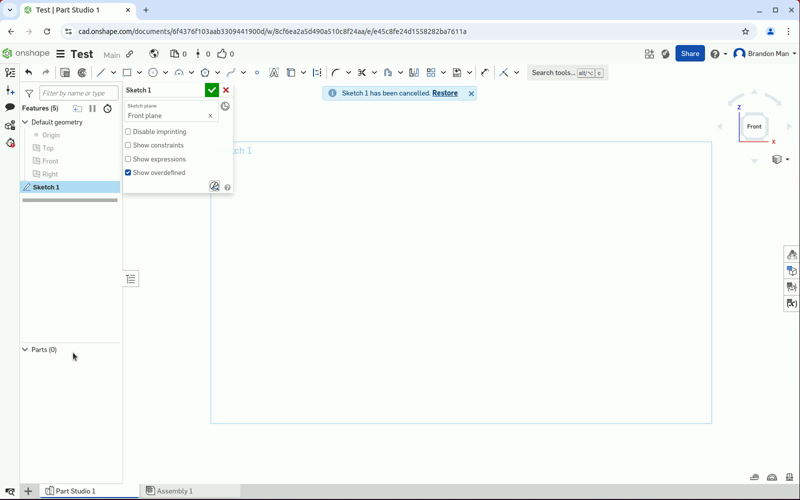
key(y)
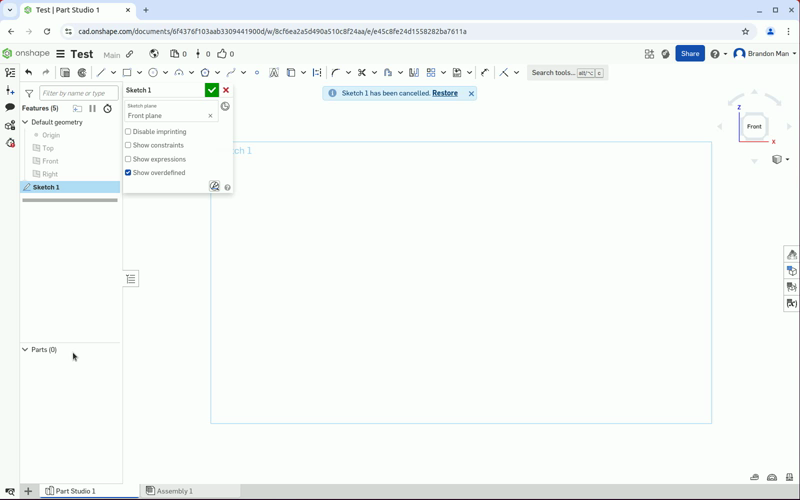
key(l)
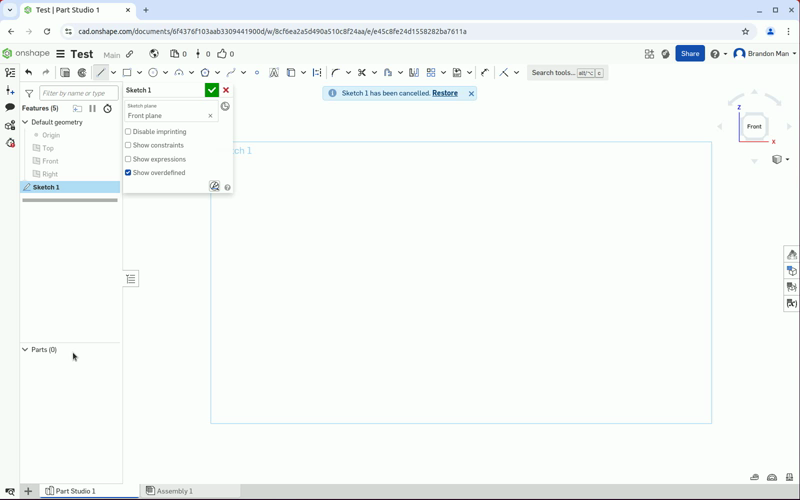
key_down(shift)
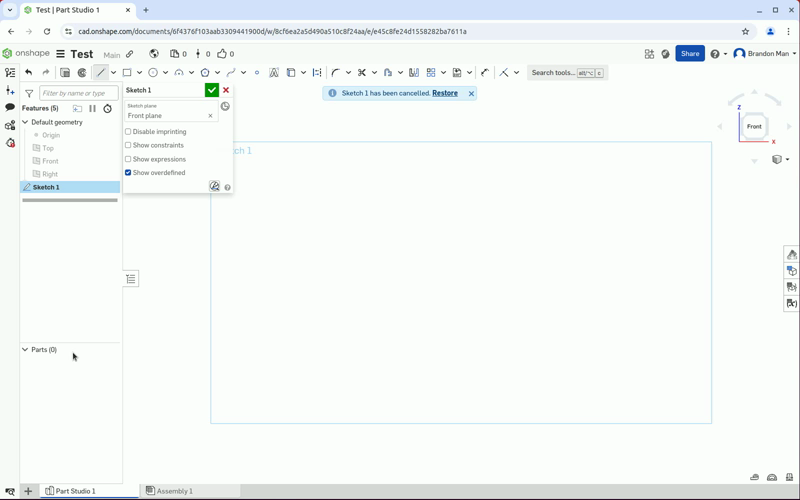
mouse_move(348, 282)
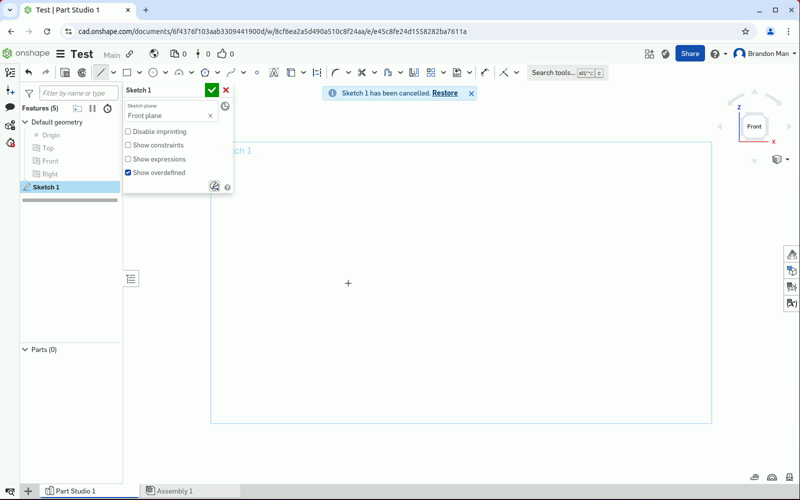
click(348, 282)
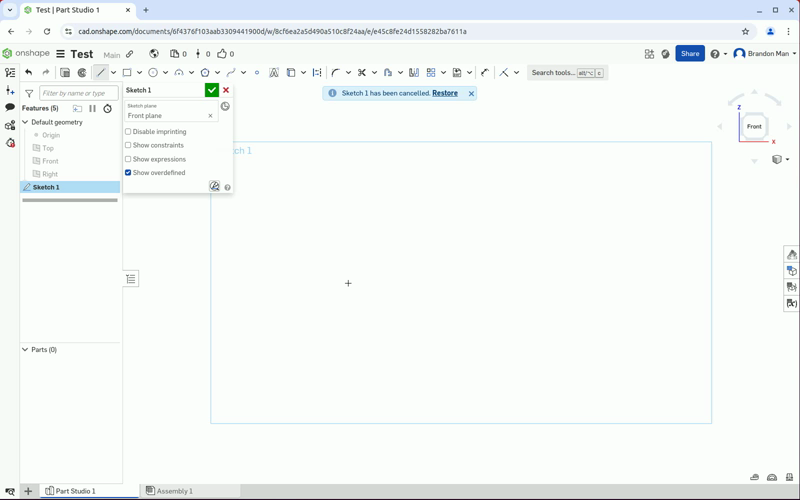
key_up(shift)
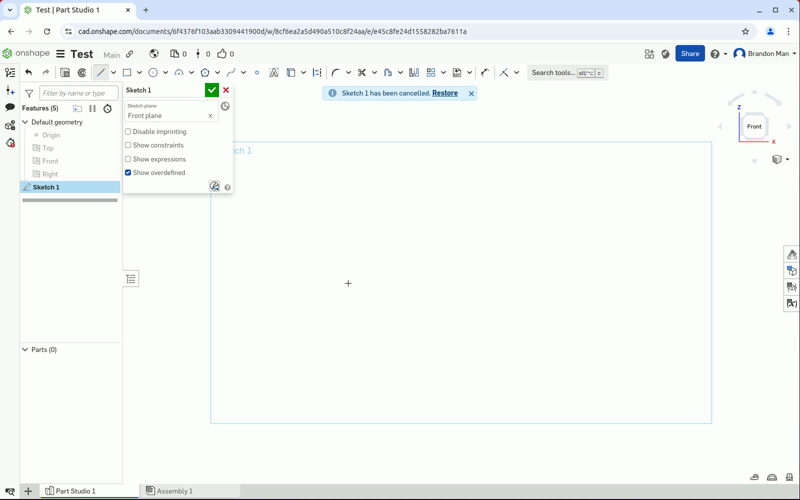
key_down(shift)
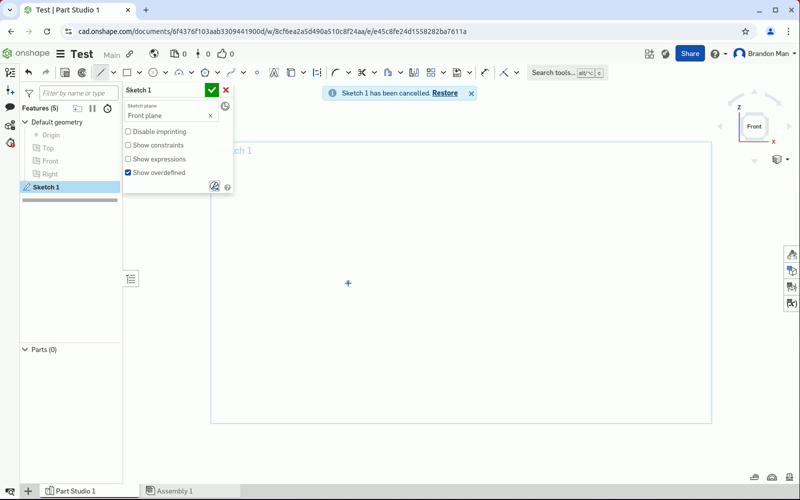
mouse_move(522, 282)
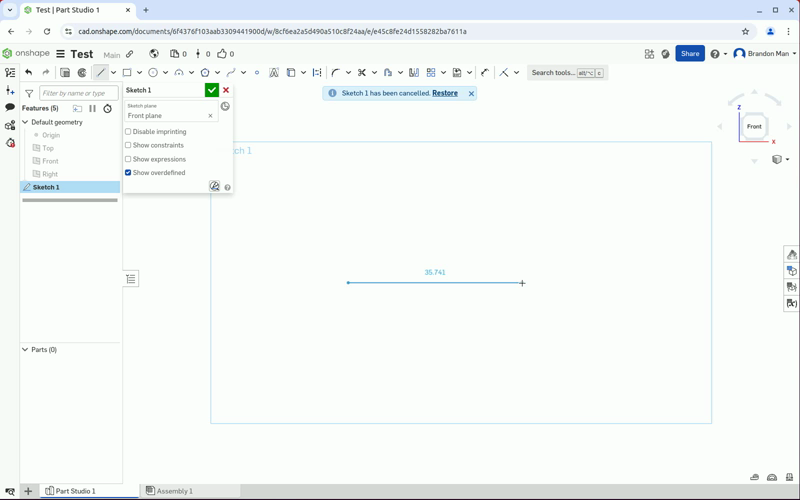
click(522, 282)
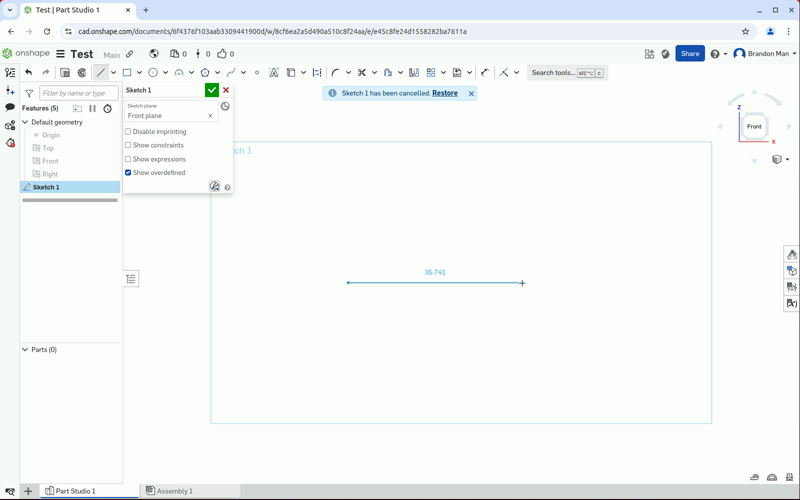
key_up(shift)
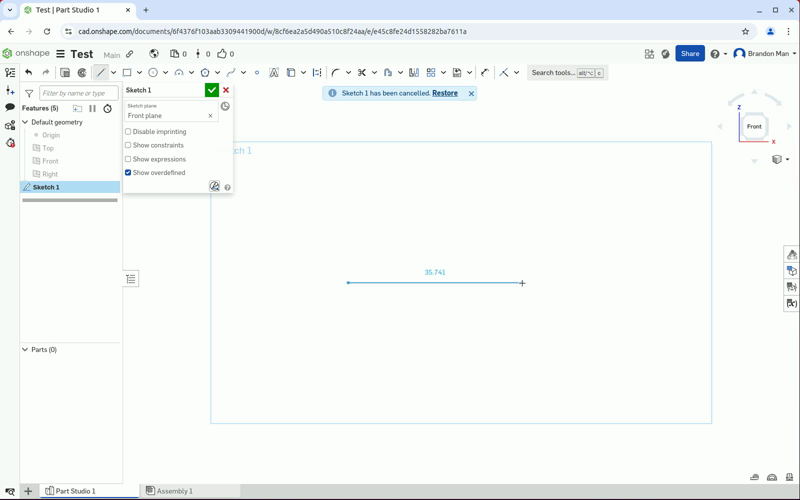
key_down(shift)
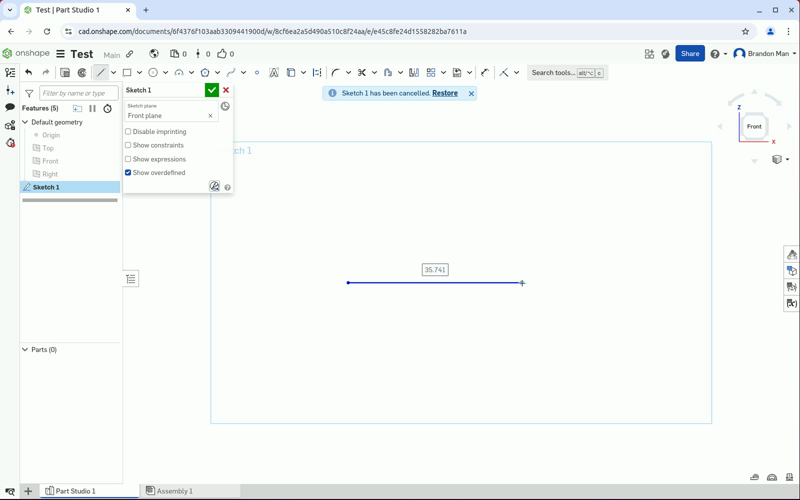
mouse_move(522, 178)
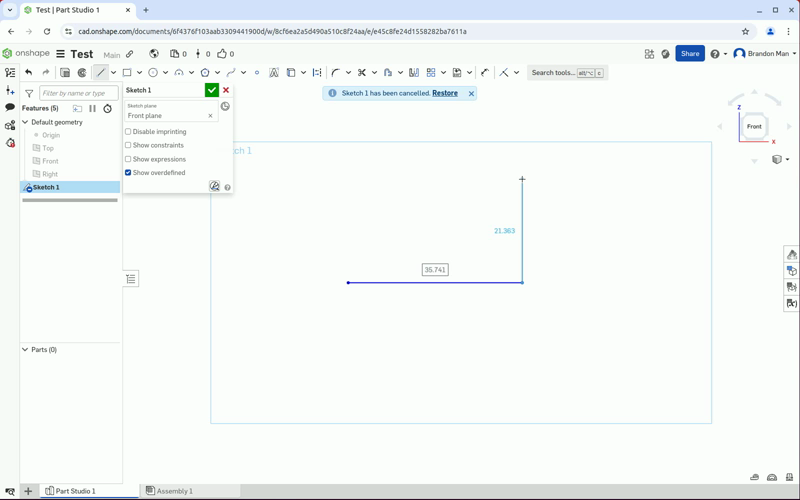
click(522, 178)
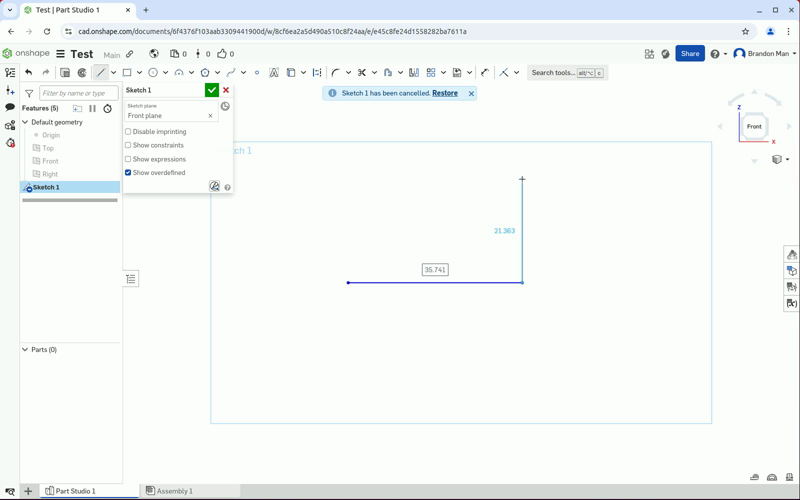
key_up(shift)
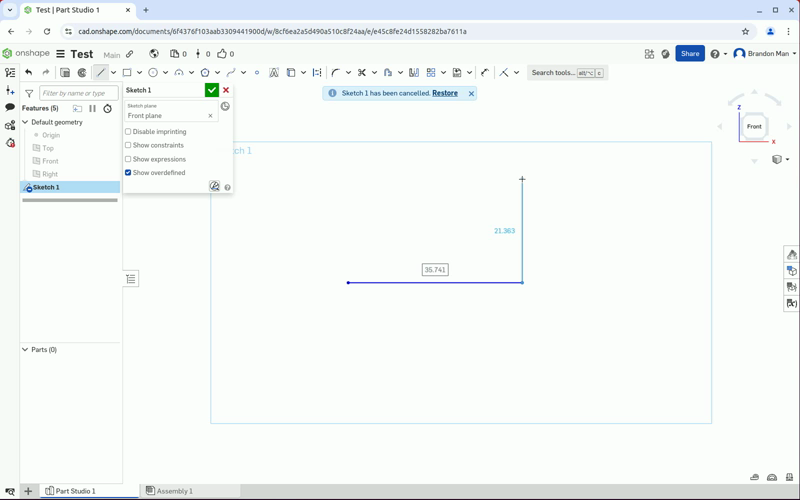
key_down(shift)
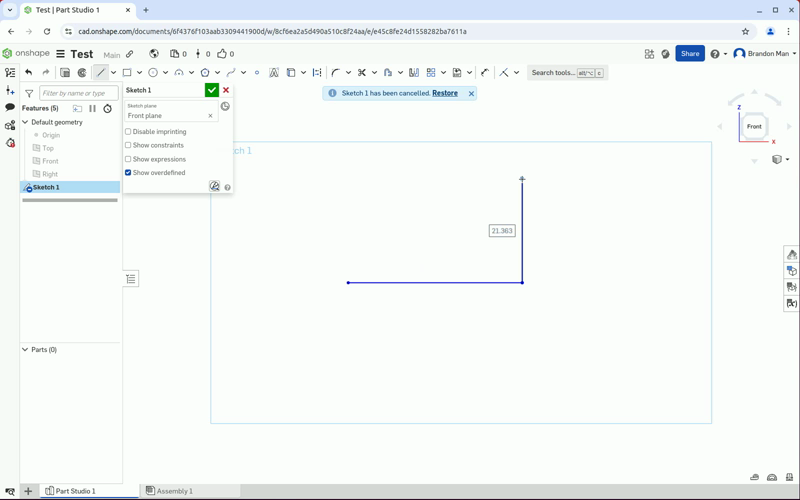
mouse_move(348, 178)
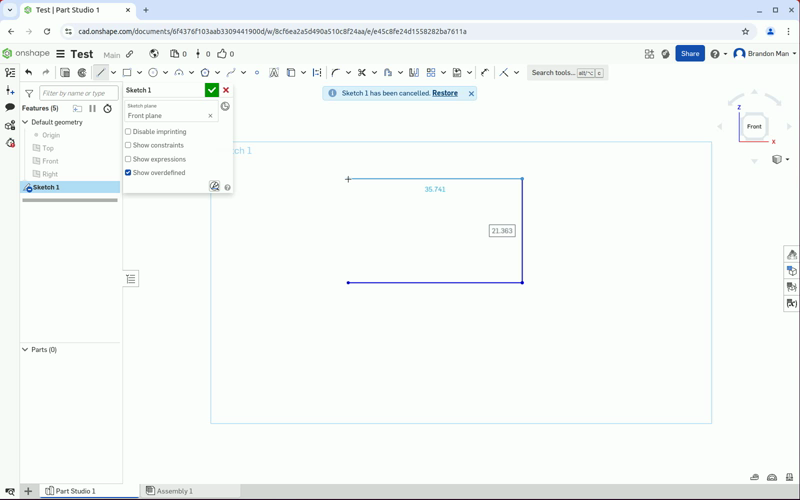
click(348, 178)
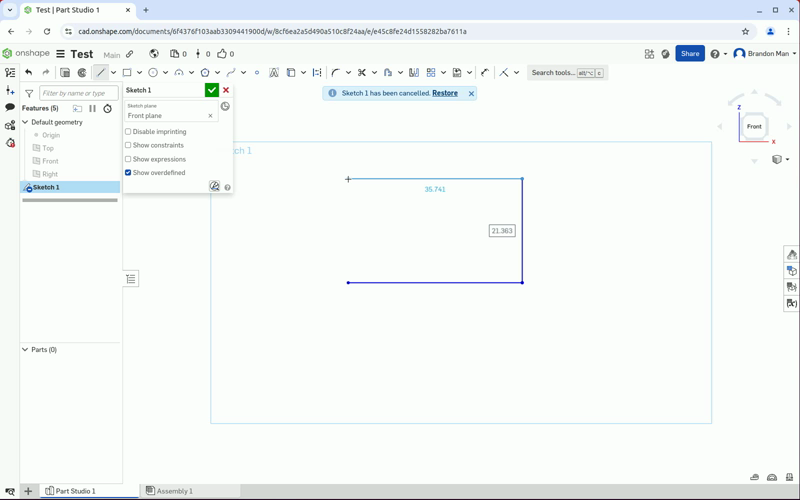
key_up(shift)
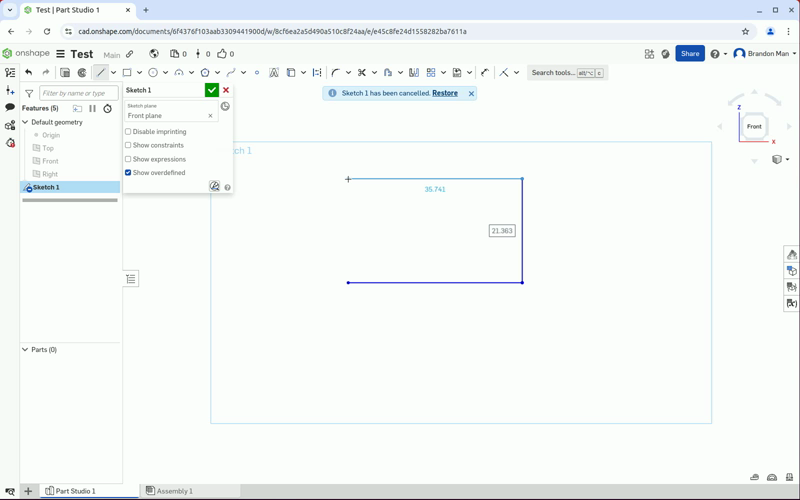
key_down(shift)
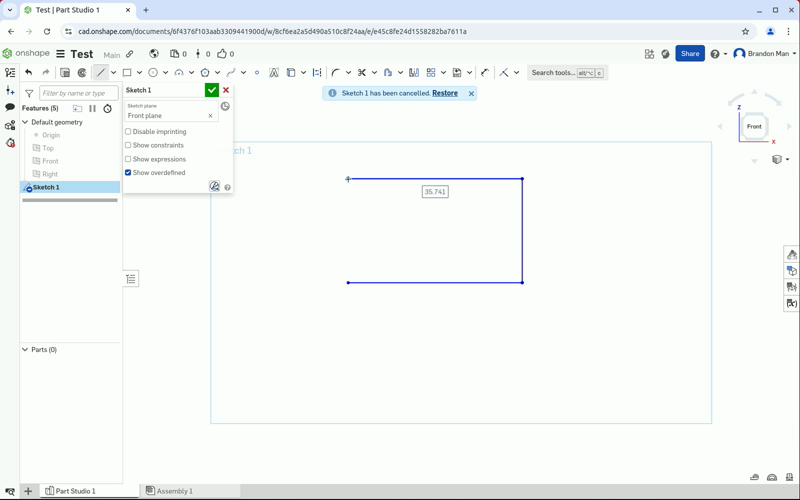
mouse_move(348, 282)
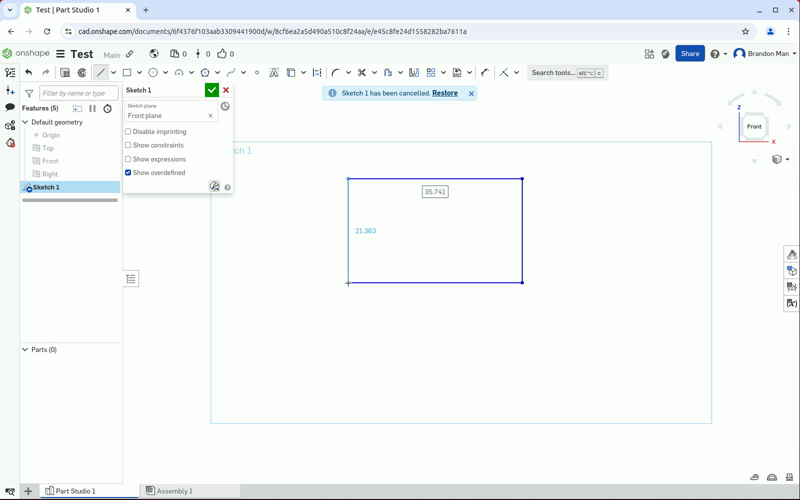
key_up(shift)
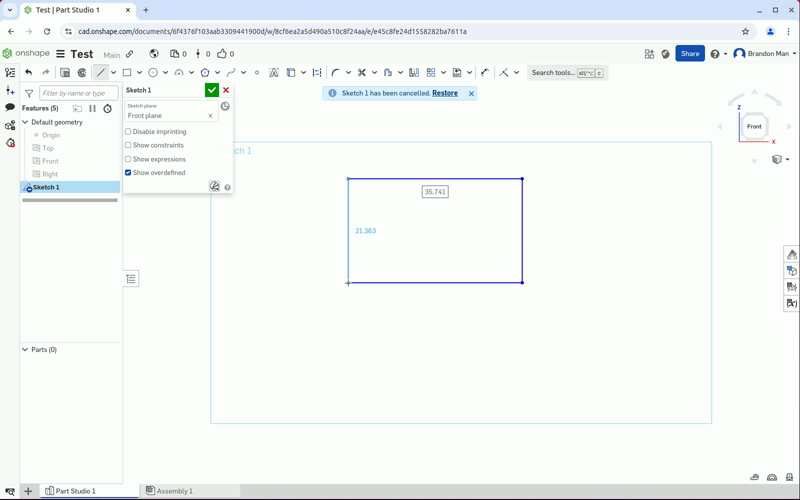
click(348, 282)
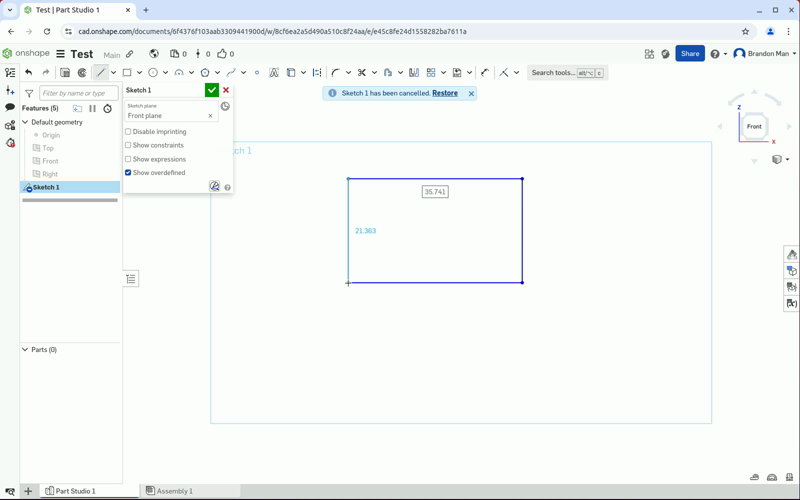
key(esc)
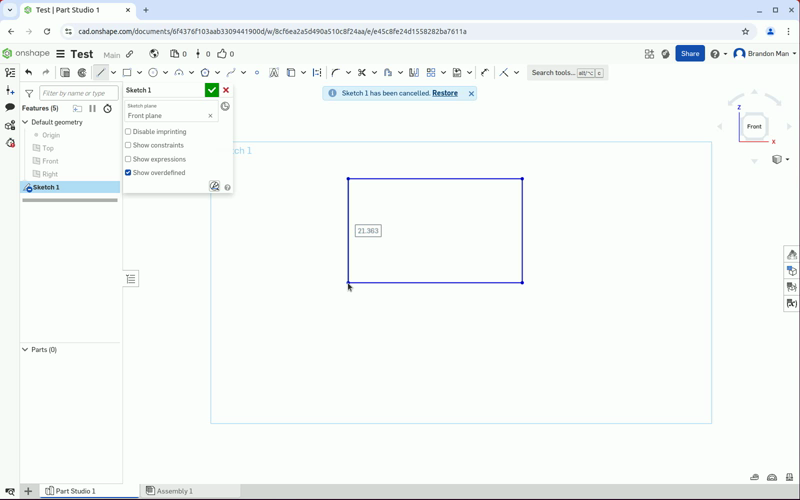
mouse_move(507, 263)
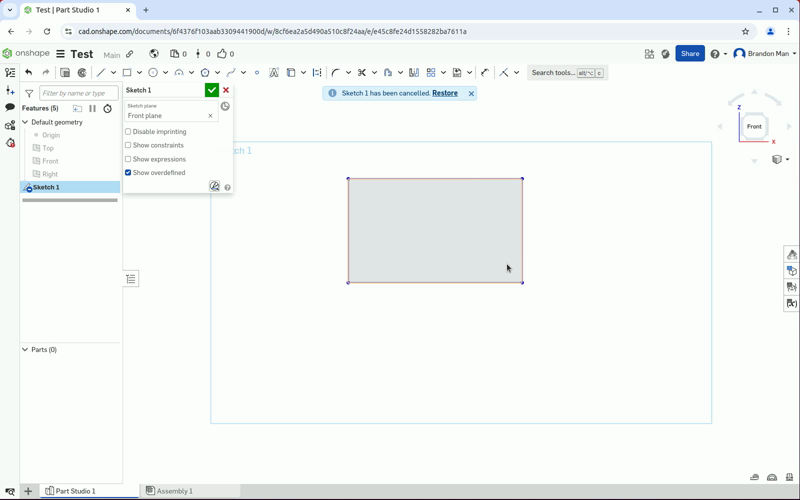
click(507, 263)
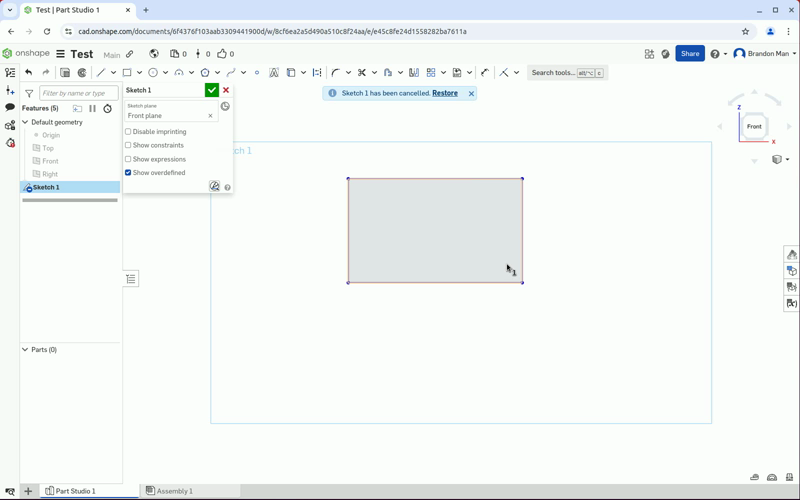
mouse_move(73, 352)
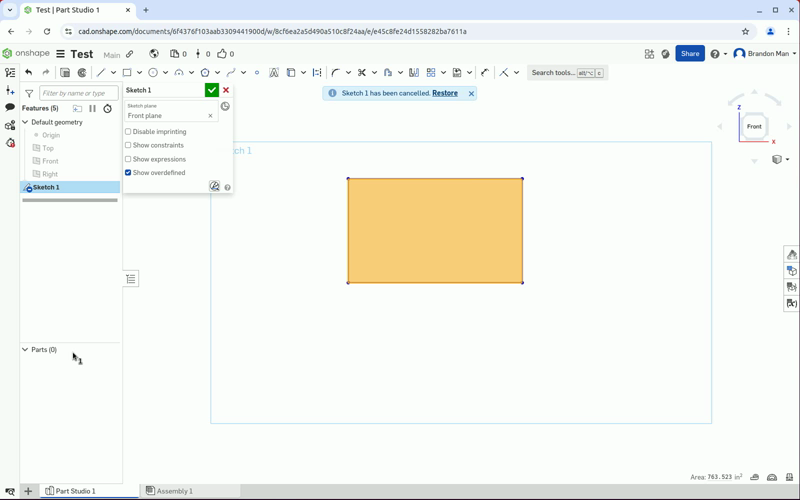
key(shift+y)
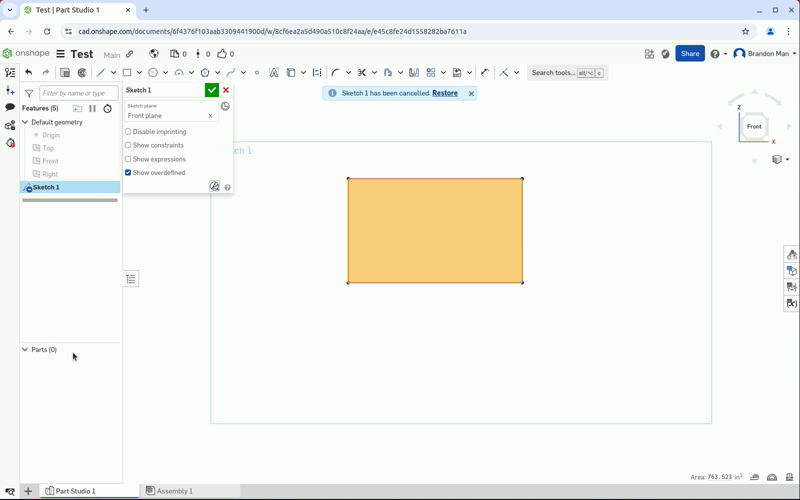
key(shift+e)
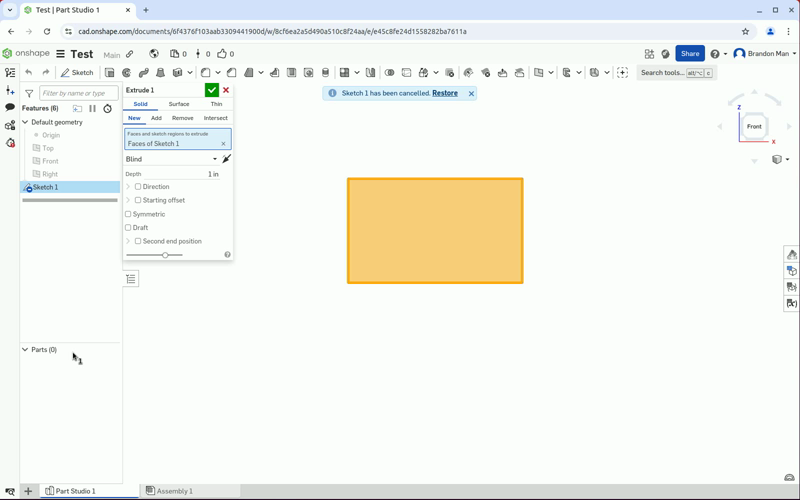
mouse_move(143, 106)
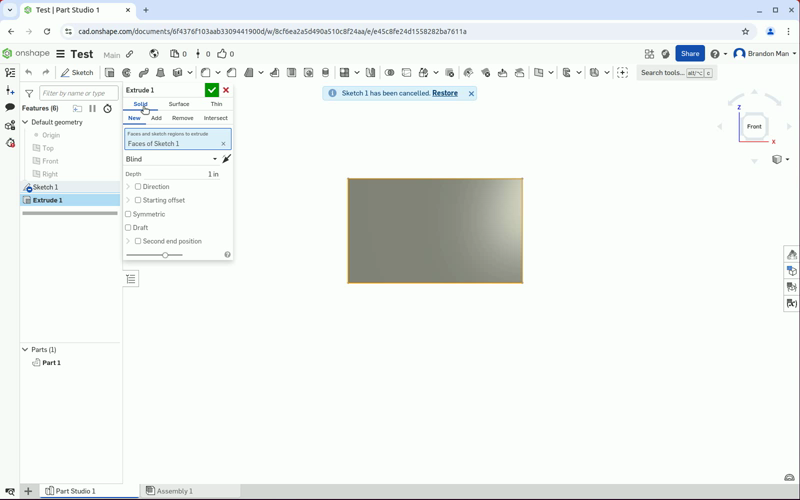
click(143, 106)
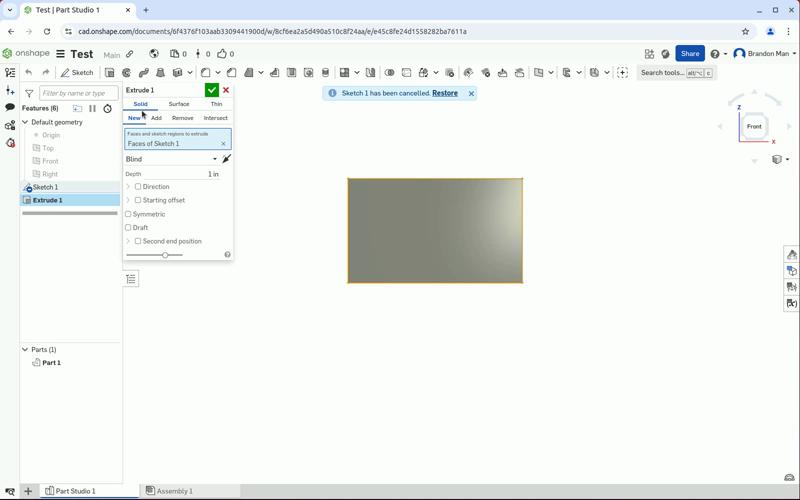
mouse_move(137, 120)
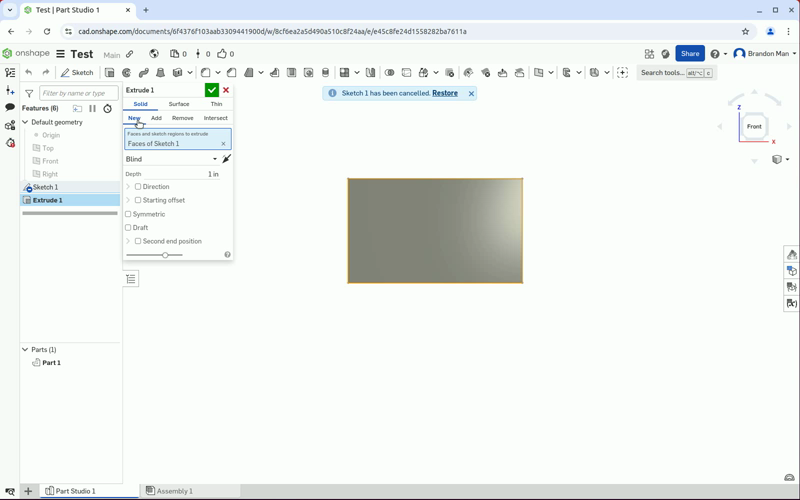
click(137, 120)
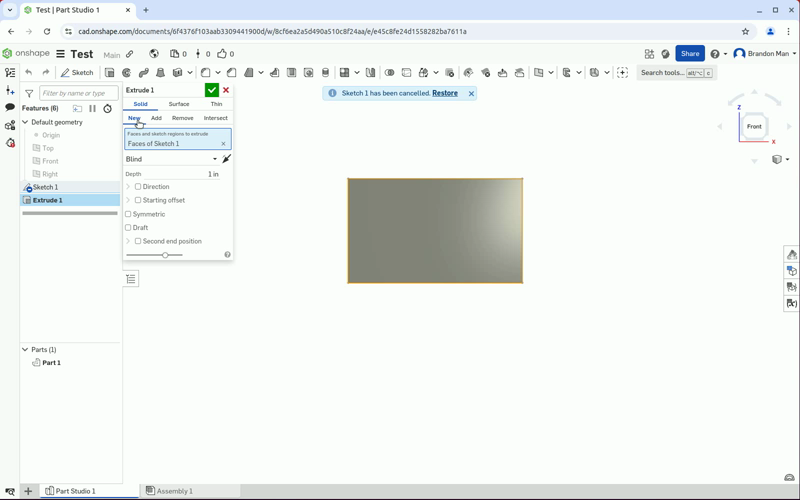
key(tab, 4)
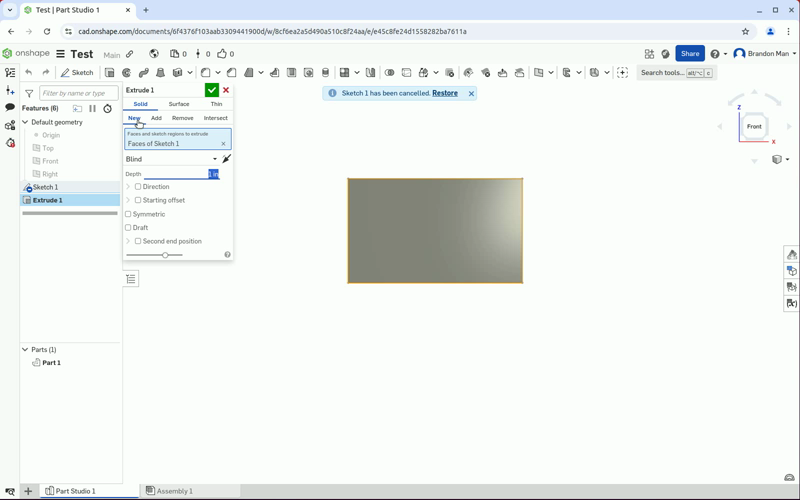
text(21.423)
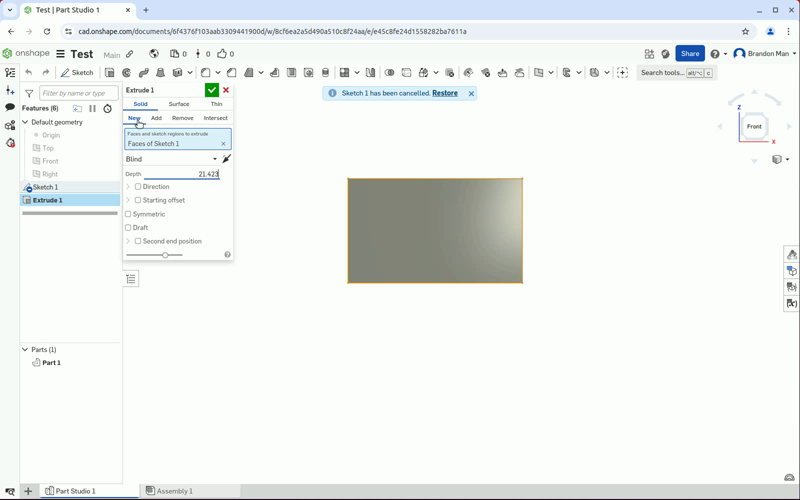
key(enter)
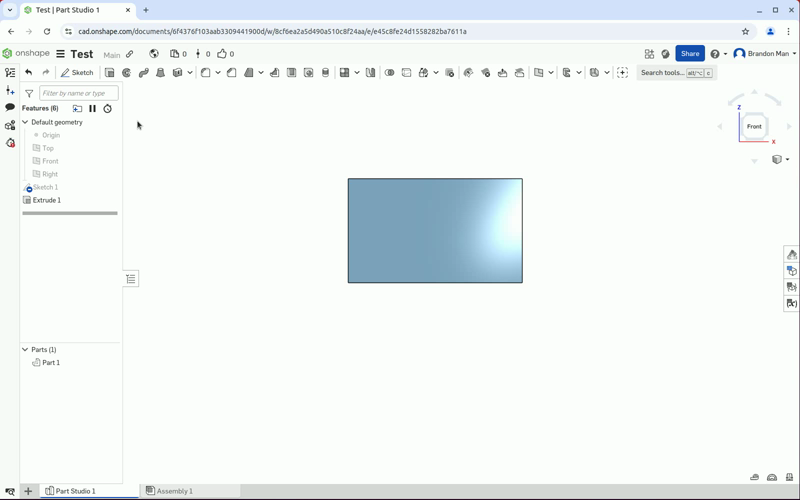
key(shift+h)
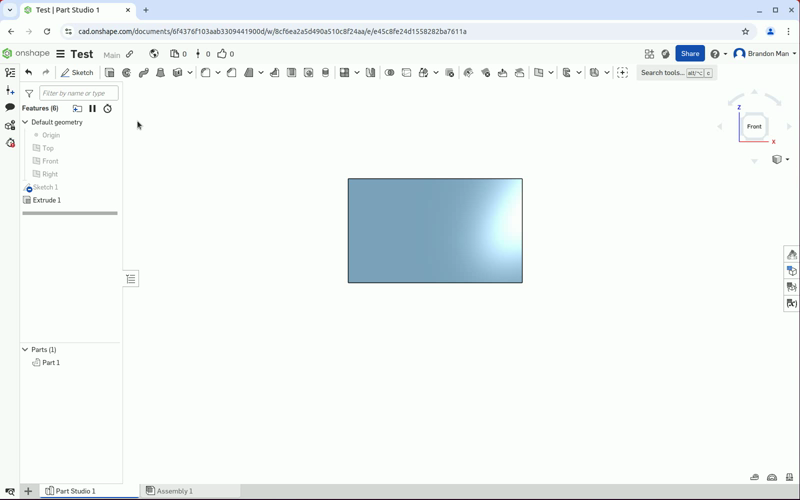
key(shift+h)
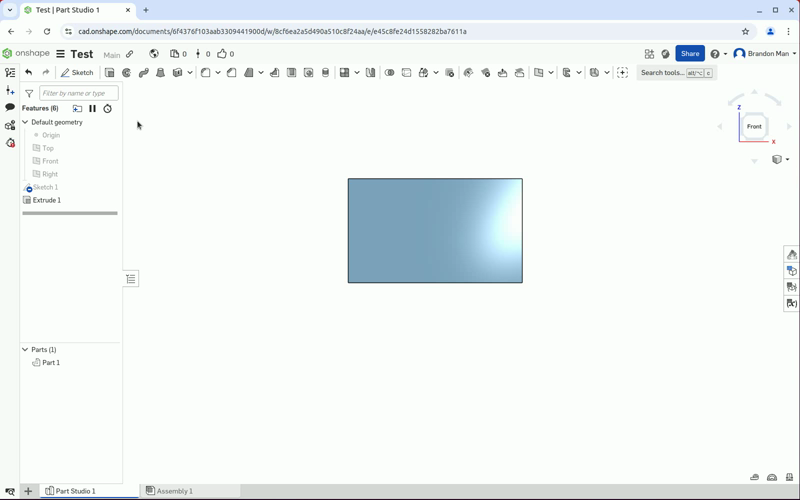
mouse_move(73, 189)
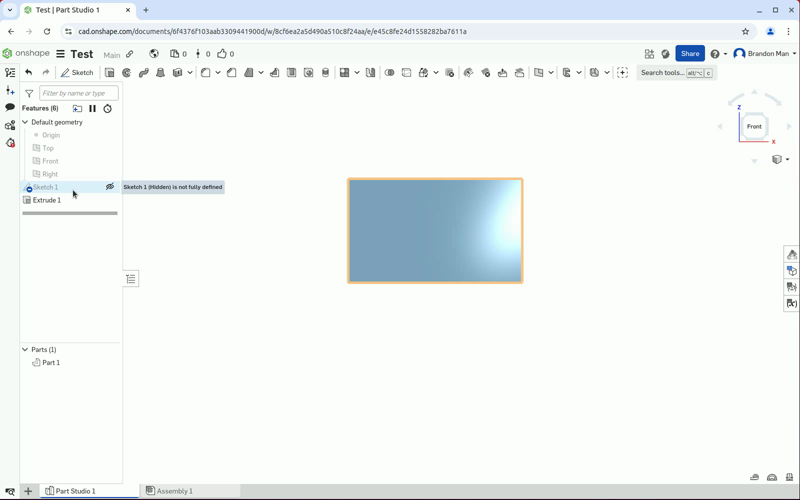
click(73, 189)
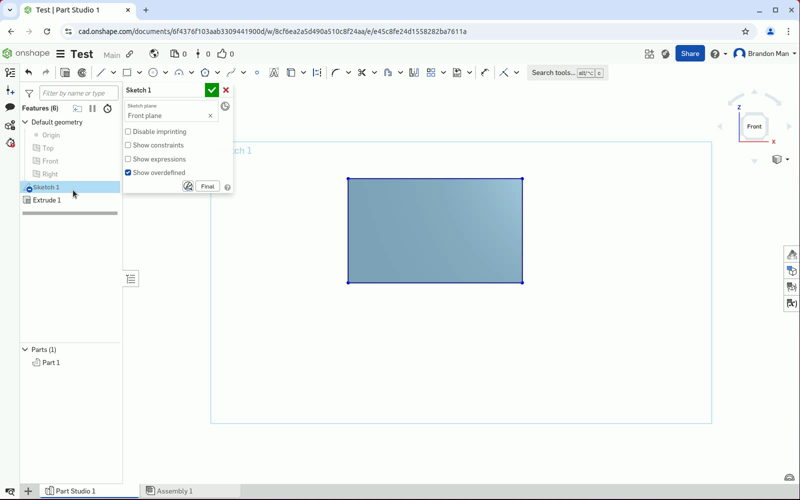
mouse_move(229, 92)
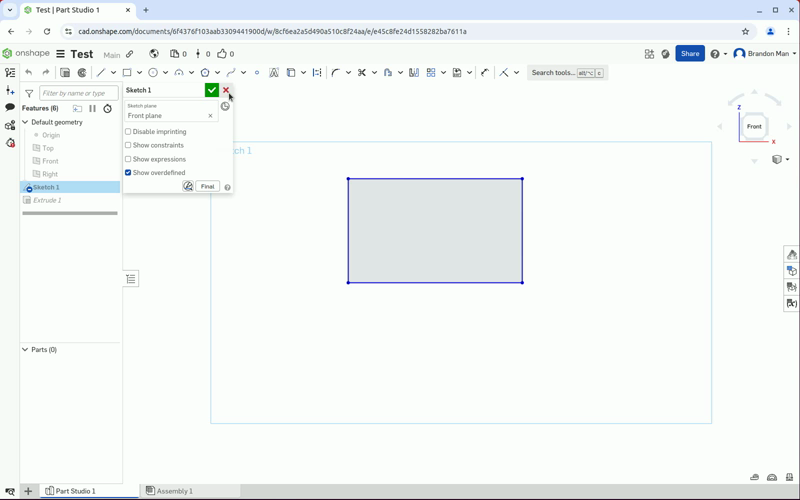
click(229, 92)
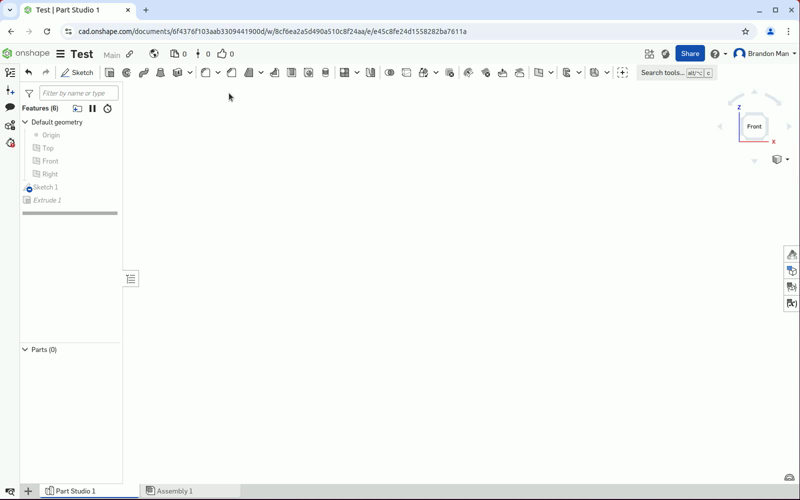
mouse_move(73, 352)
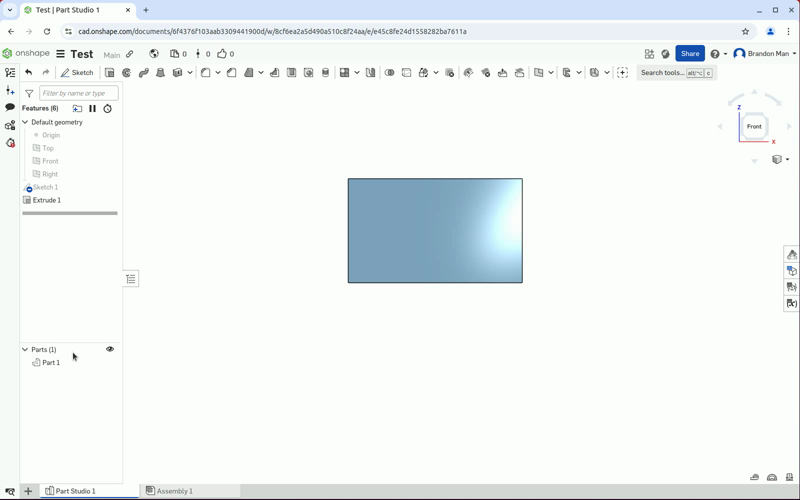
key(y)
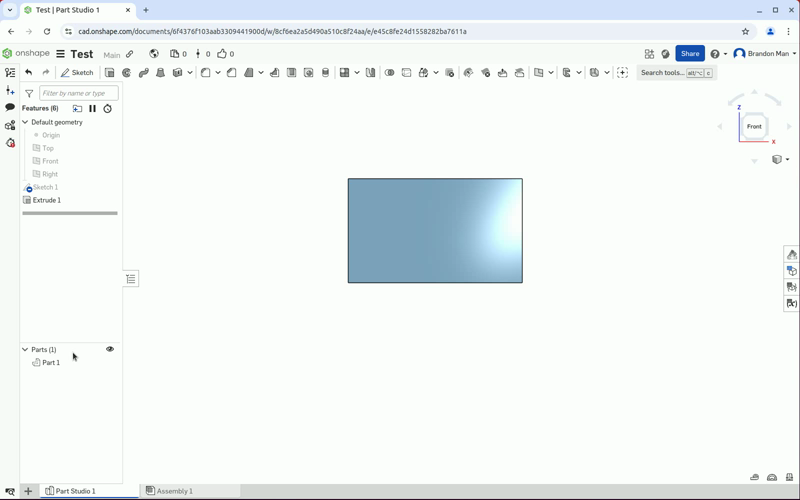
key(shift+p)
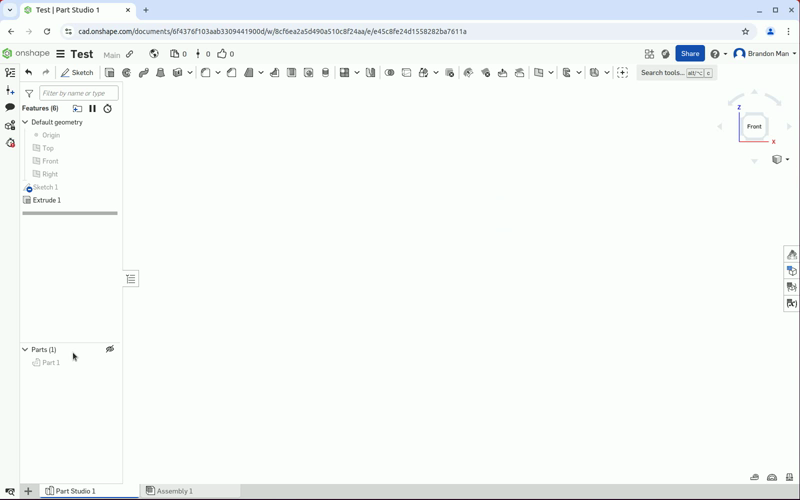
key(space)
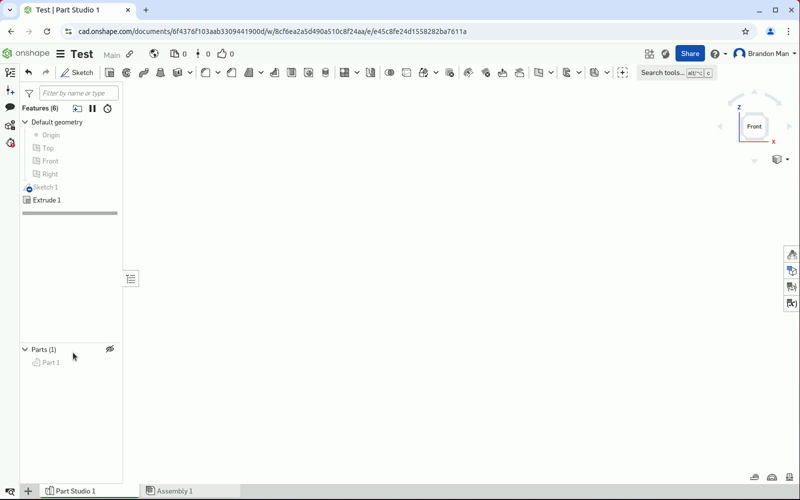
key_down(shift)
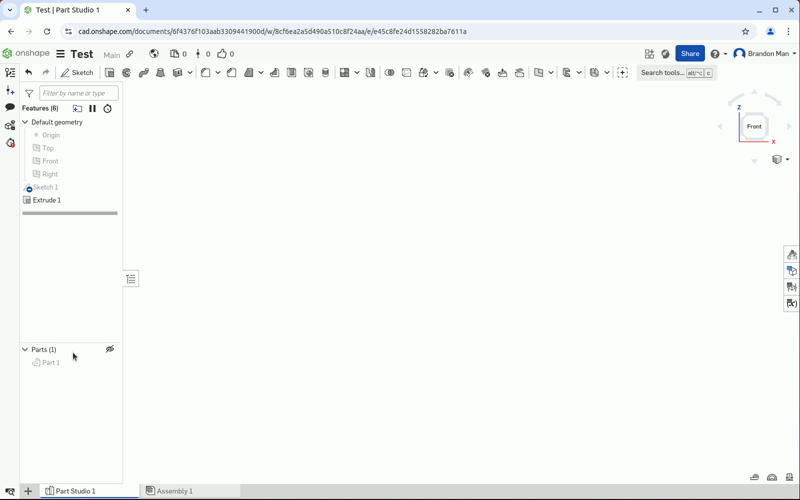
key(down)
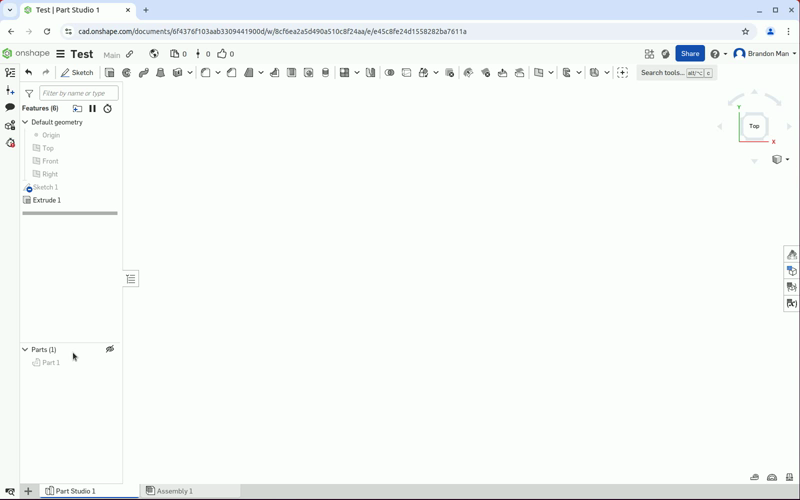
key_up(shift)
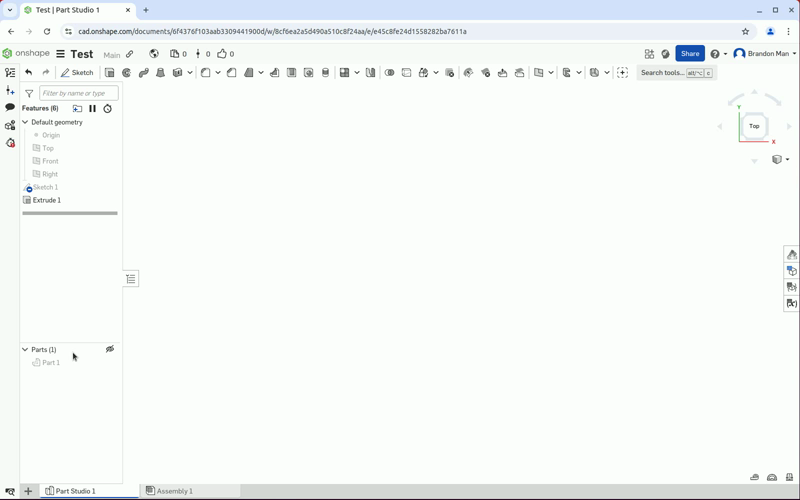
mouse_move(73, 352)
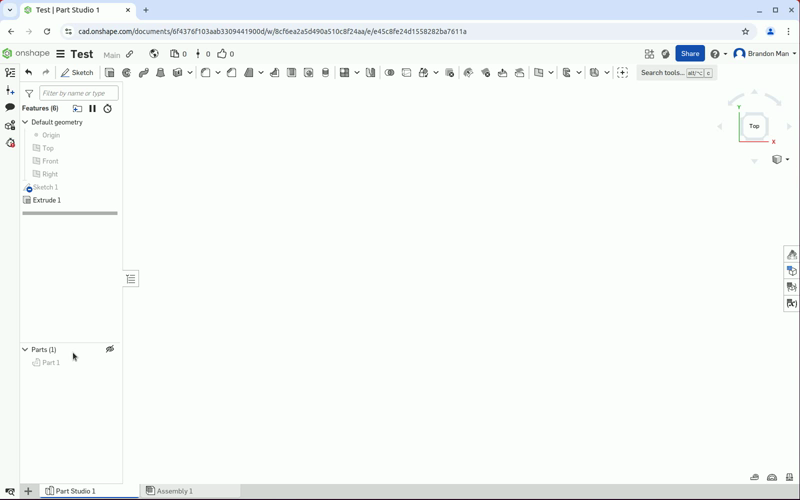
key(shift+y)
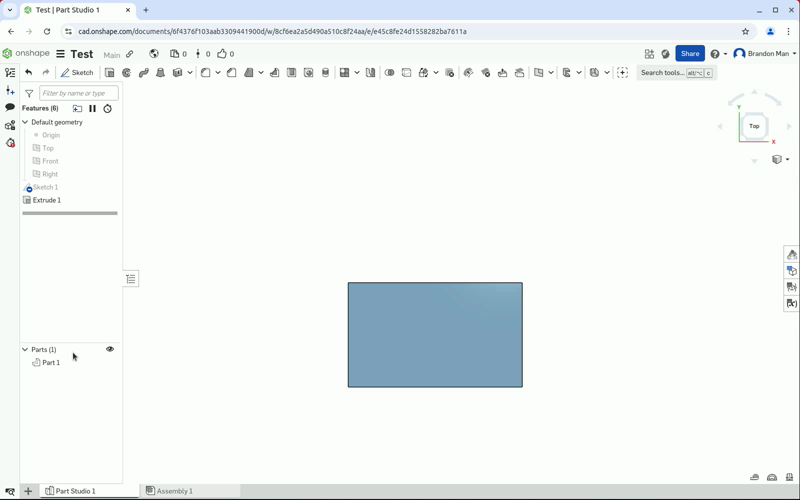
mouse_move(541, 75)
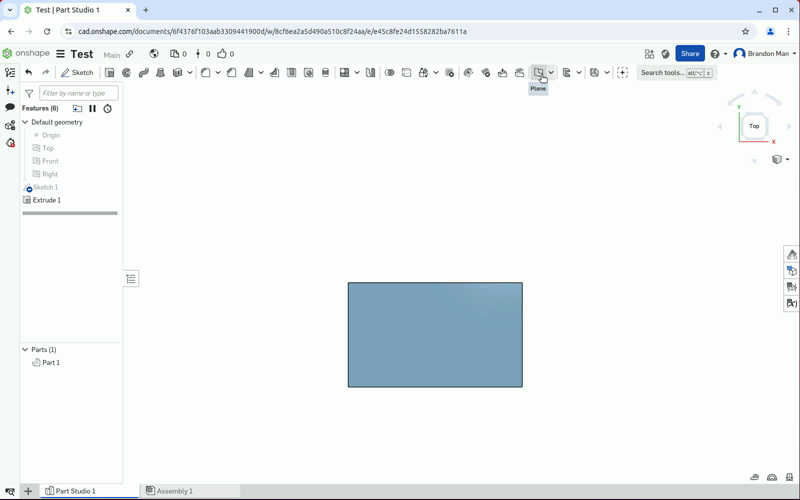
click(541, 75)
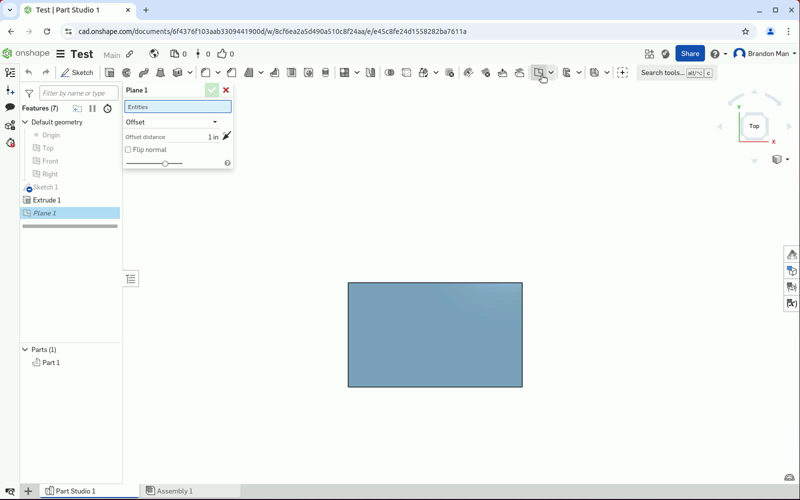
mouse_move(73, 150)
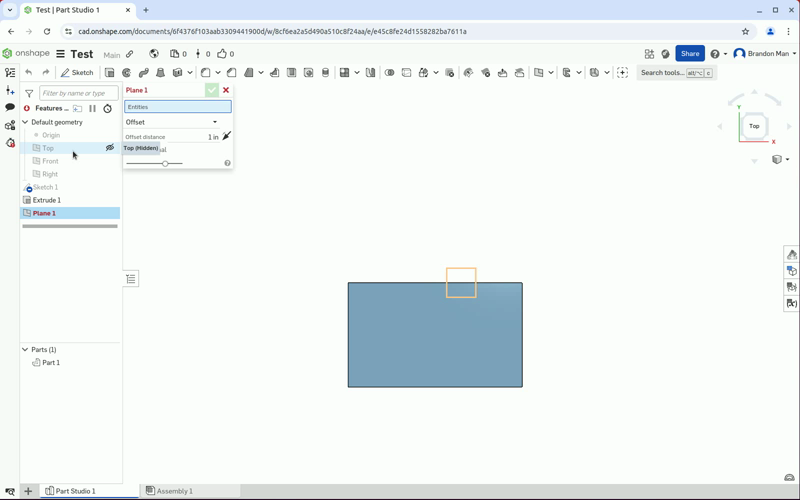
click(73, 150)
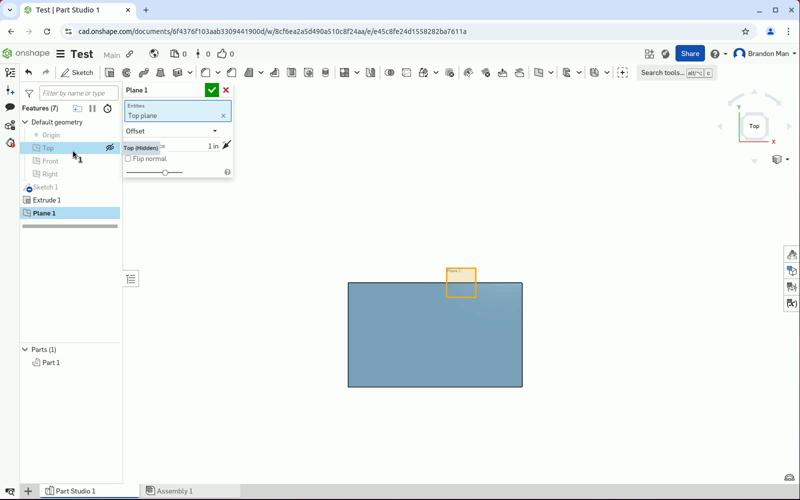
key(tab, 2)
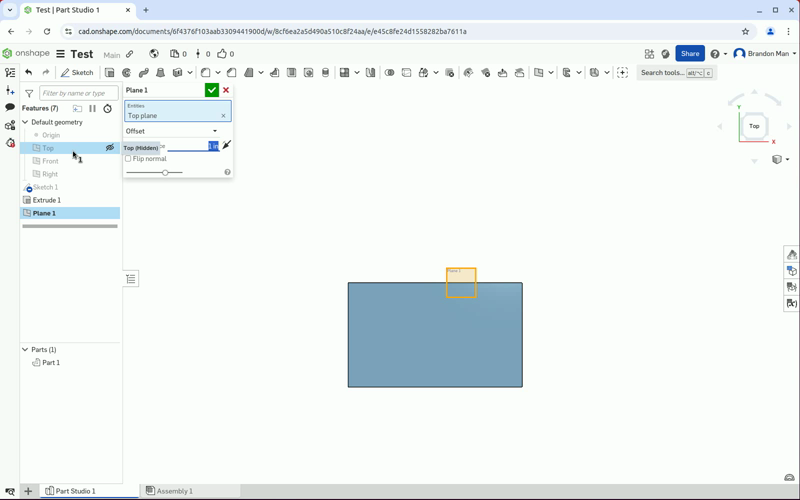
text(21.414)
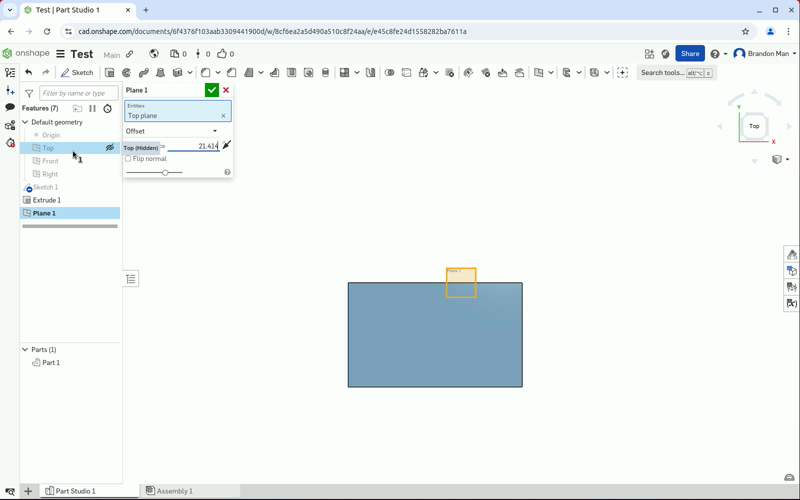
key(enter, 2)
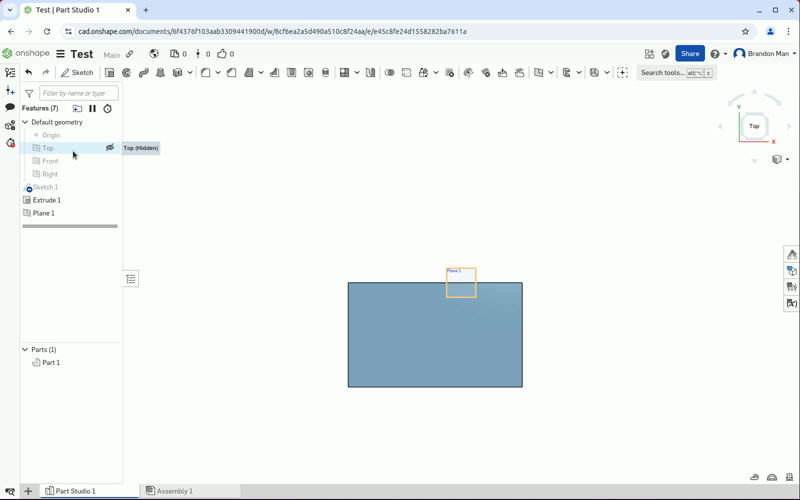
key(shift+s)
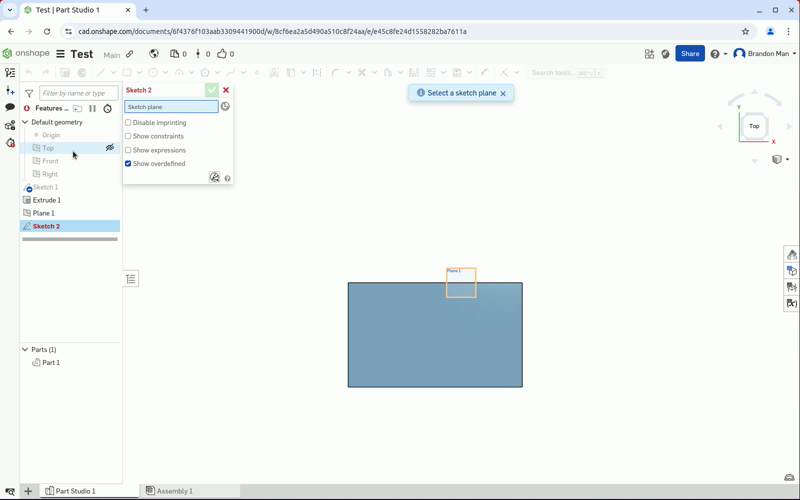
mouse_move(73, 215)
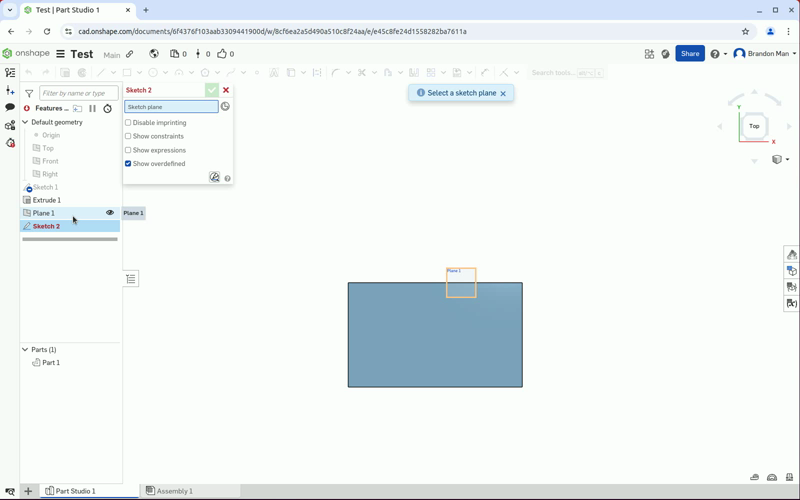
click(73, 215)
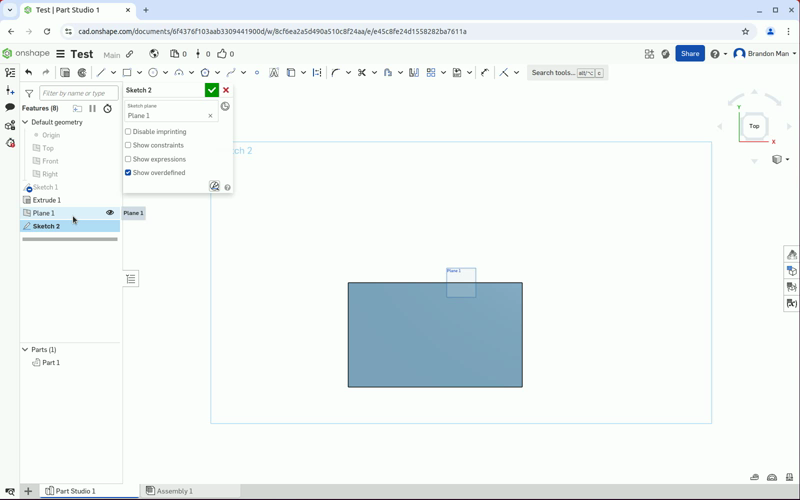
mouse_move(73, 352)
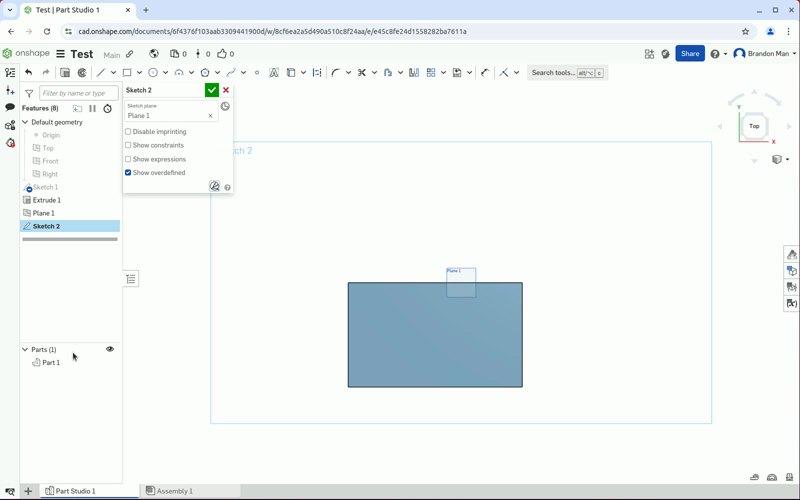
key(y)
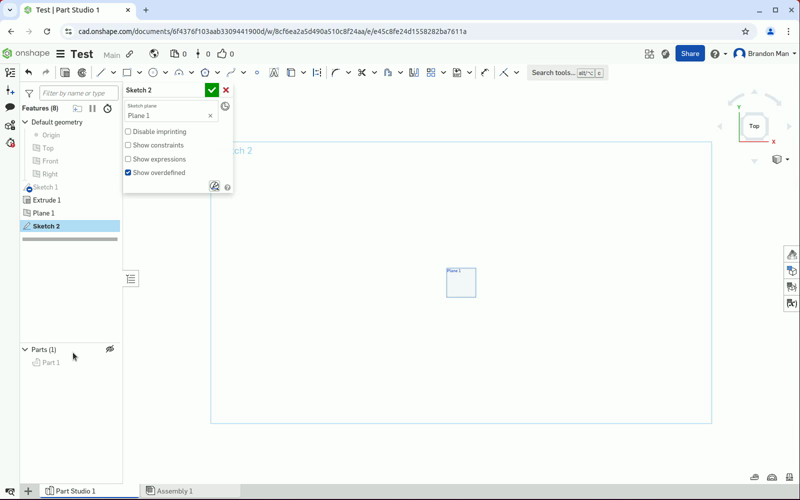
key(c)
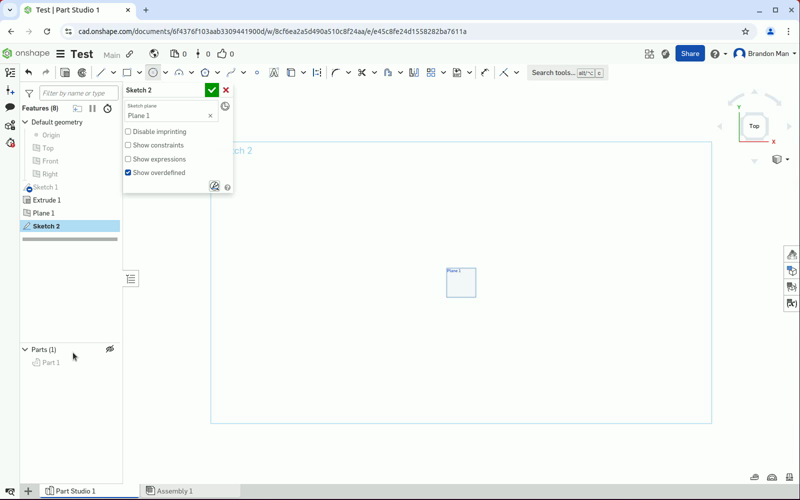
key_down(shift)
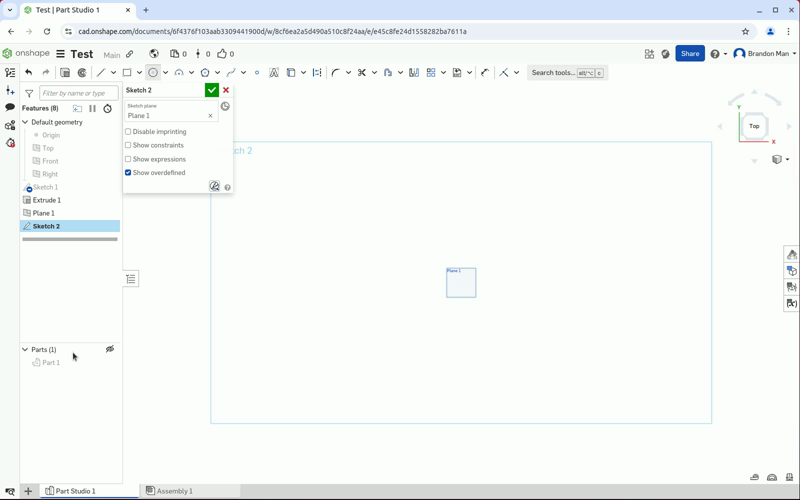
mouse_move(425, 314)
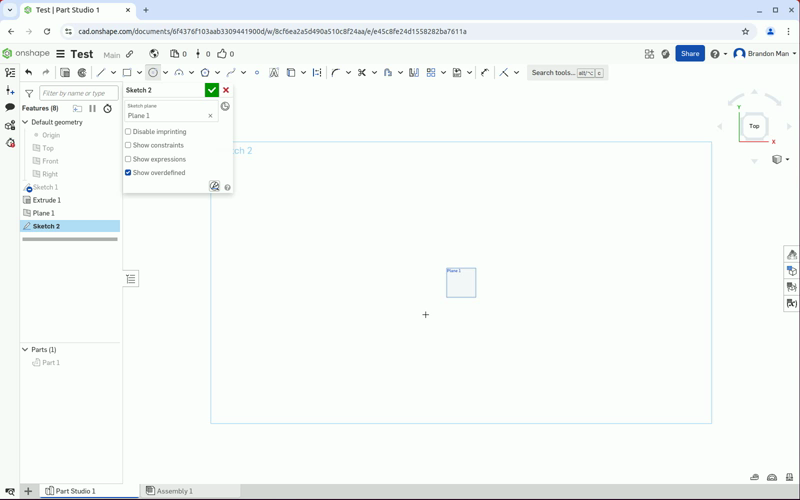
click(425, 314)
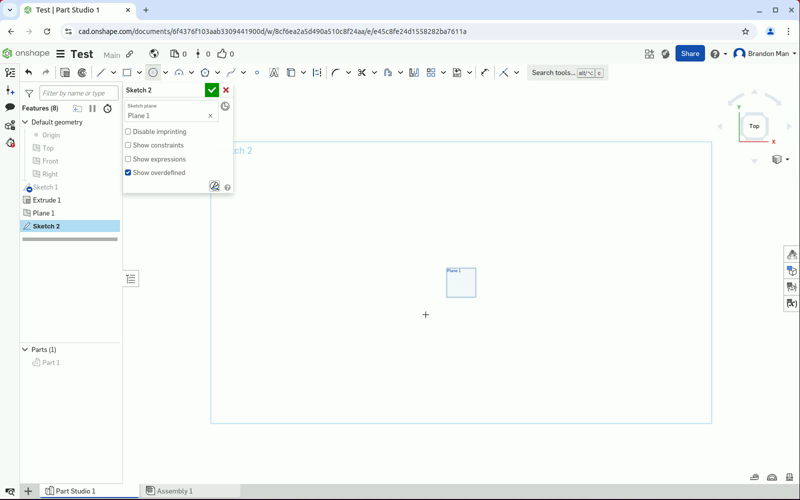
key_up(shift)
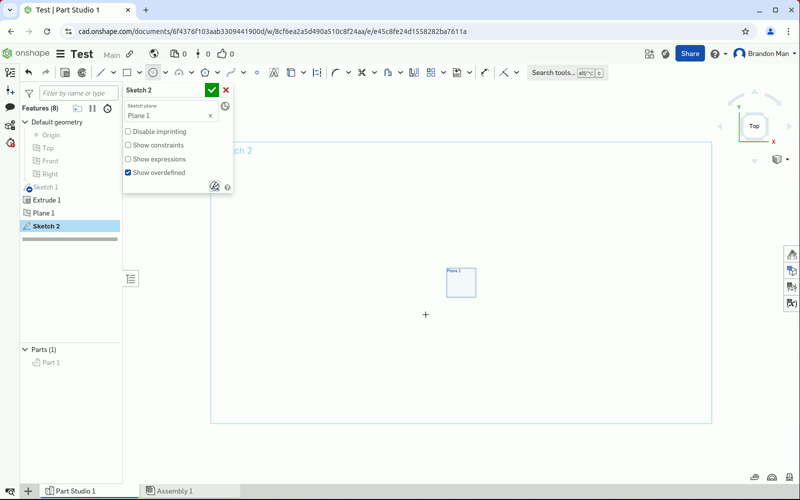
mouse_move(455, 314)
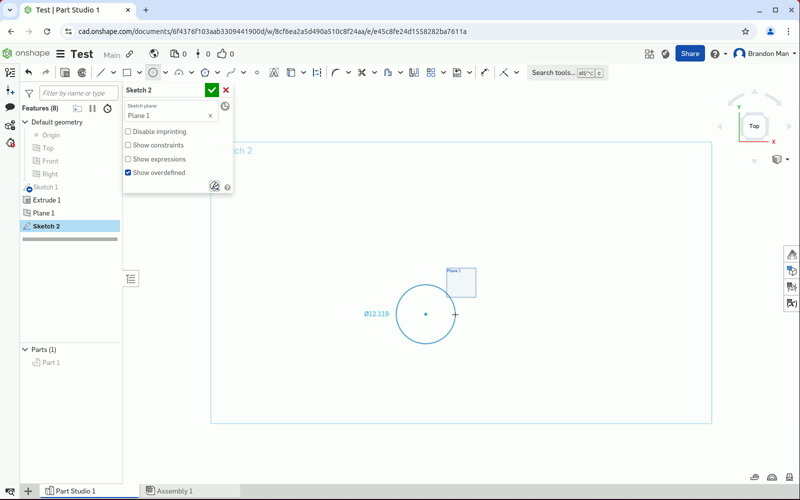
click(455, 314)
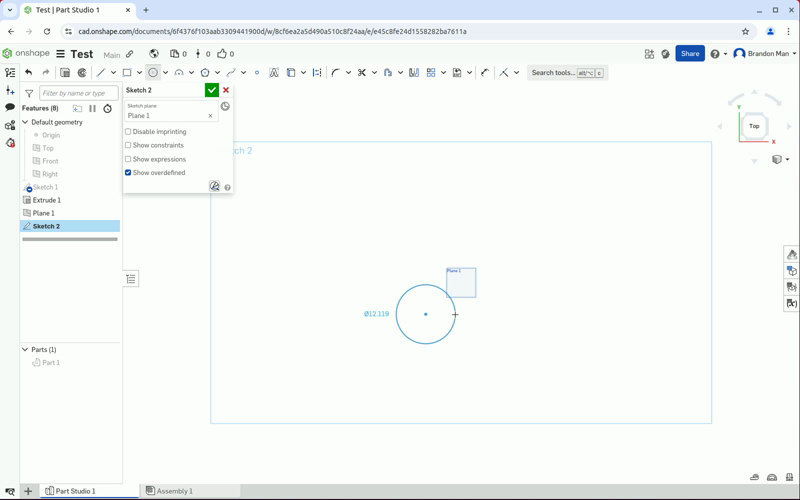
key(esc)
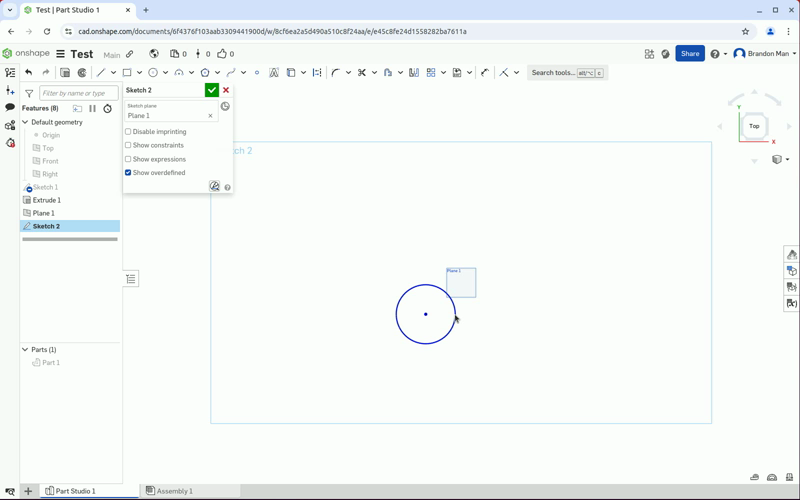
mouse_move(412, 332)
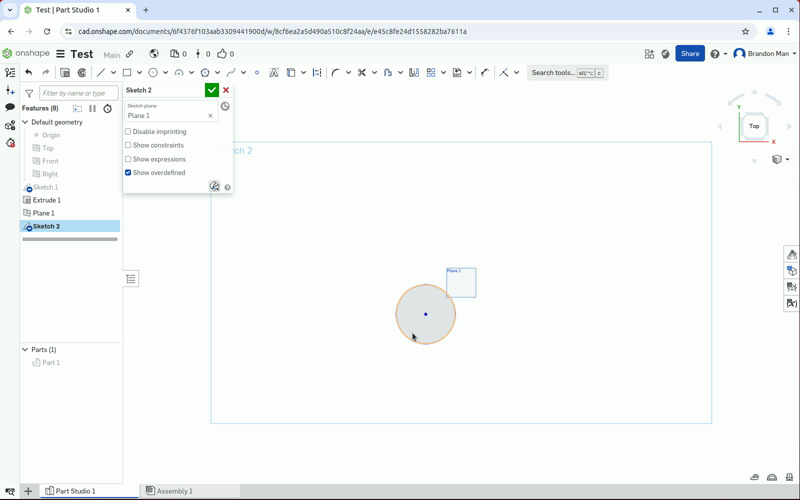
click(412, 332)
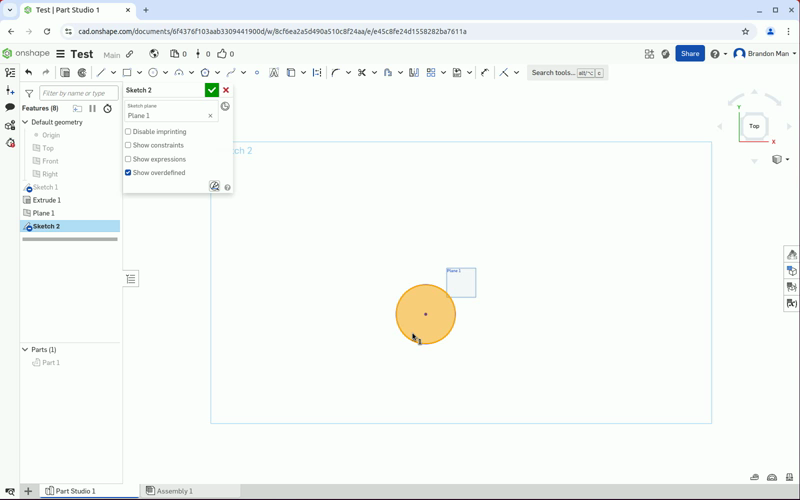
mouse_move(73, 352)
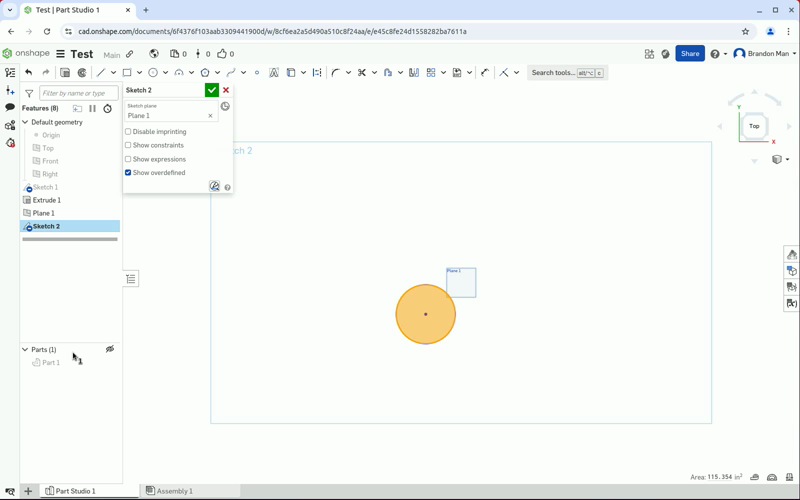
key(shift+y)
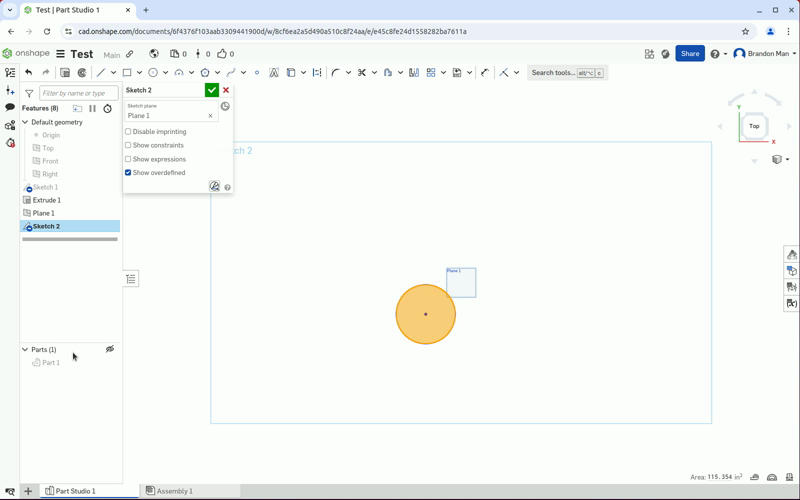
key(shift+e)
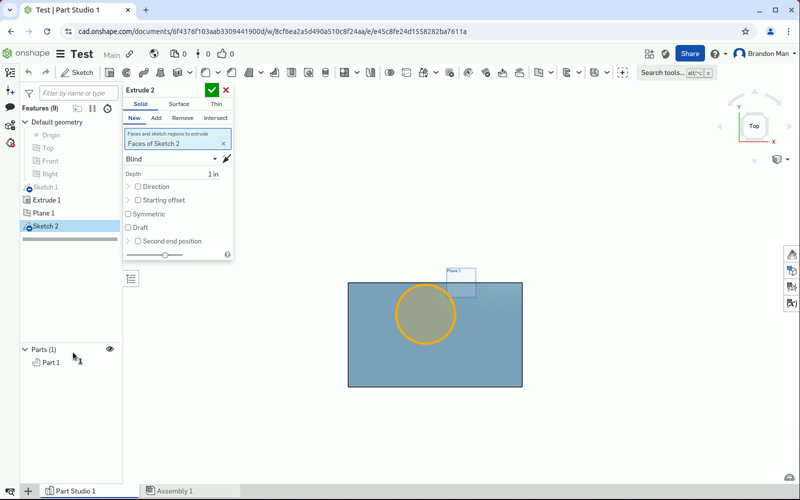
mouse_move(143, 106)
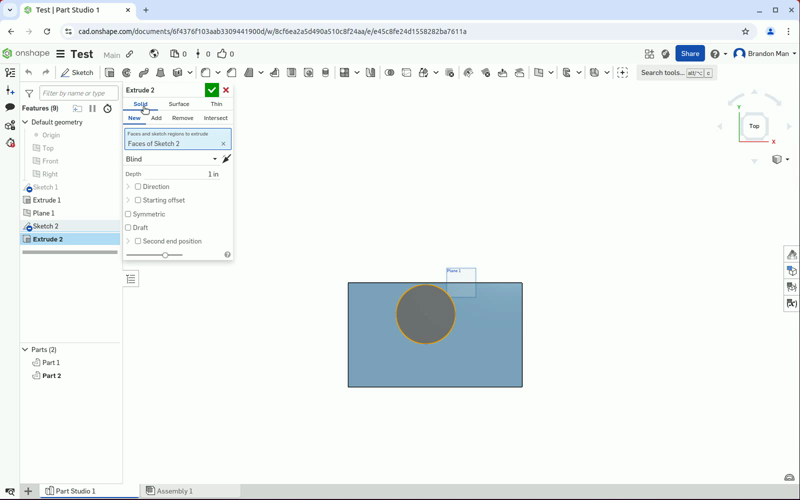
click(143, 106)
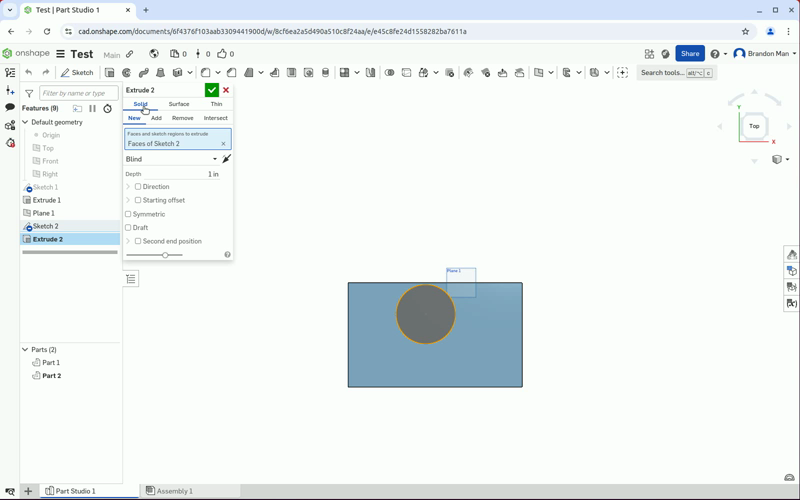
mouse_move(186, 120)
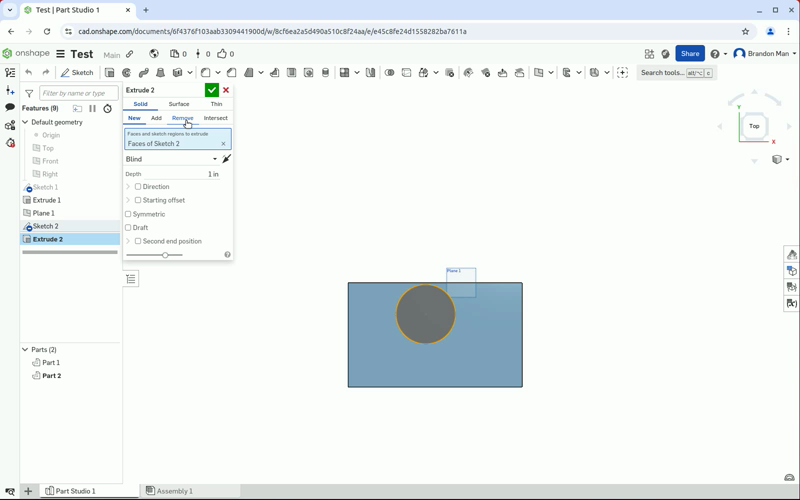
click(186, 120)
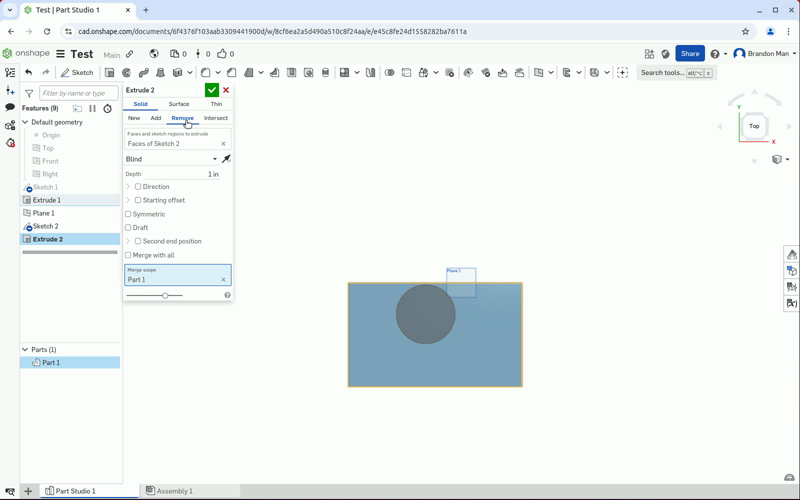
key(tab, 4)
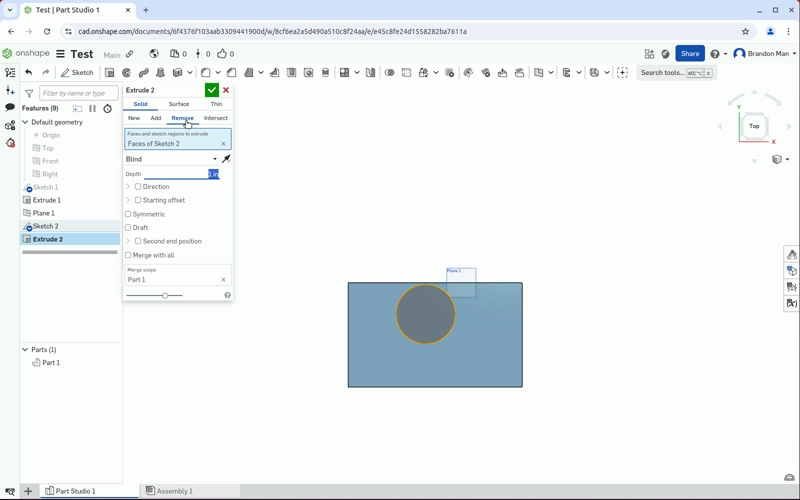
text(10.832)
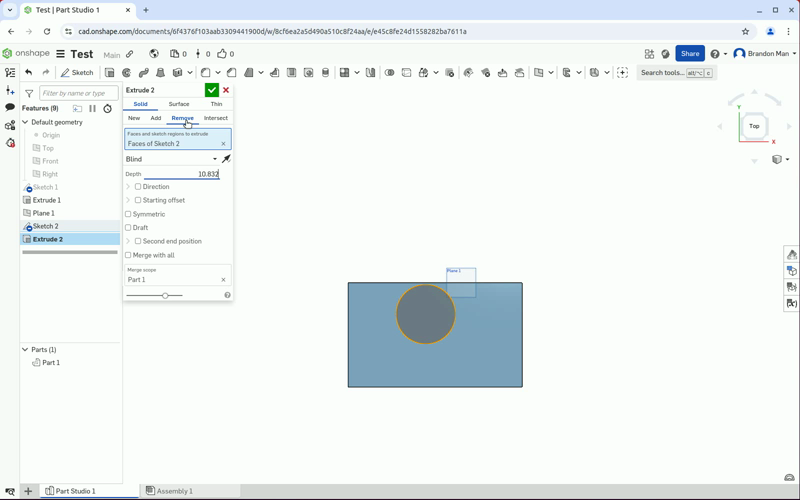
key(tab, 6)
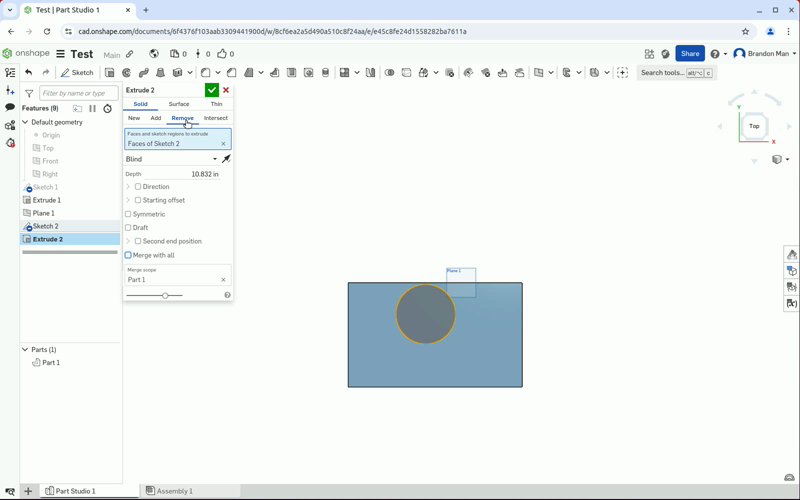
key(space)
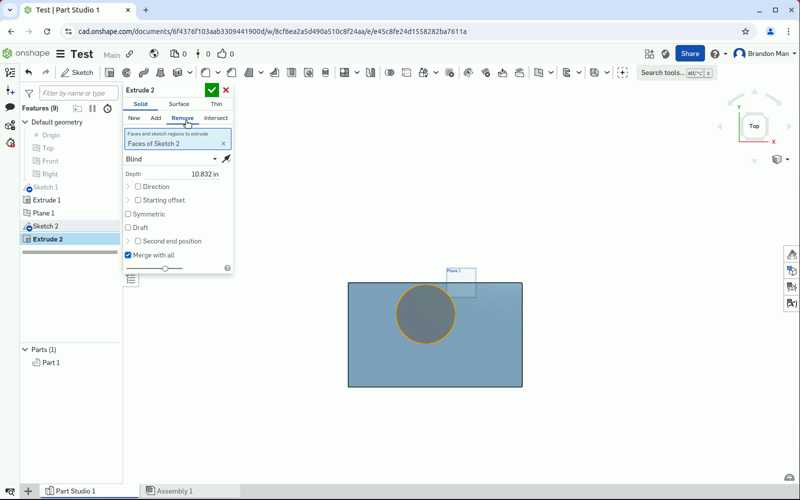
key(enter)
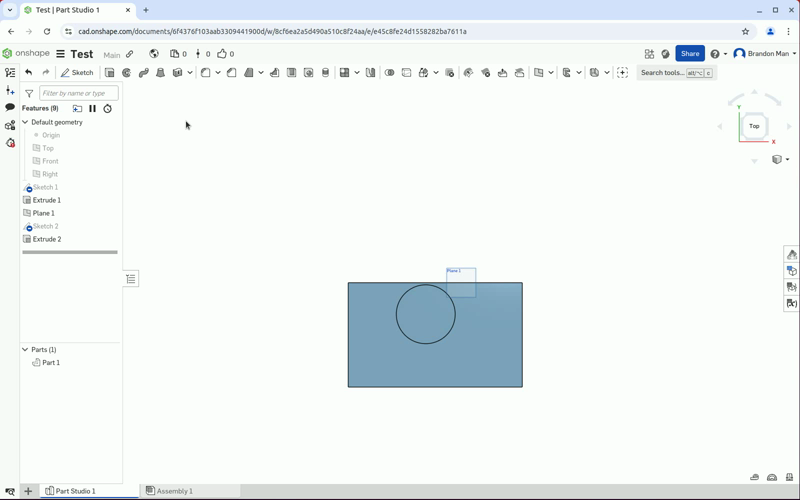
key(shift+h)
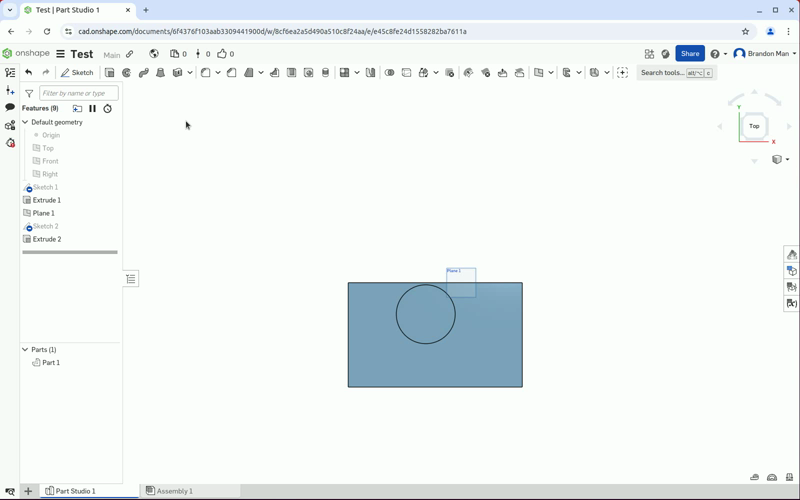
key(shift+h)
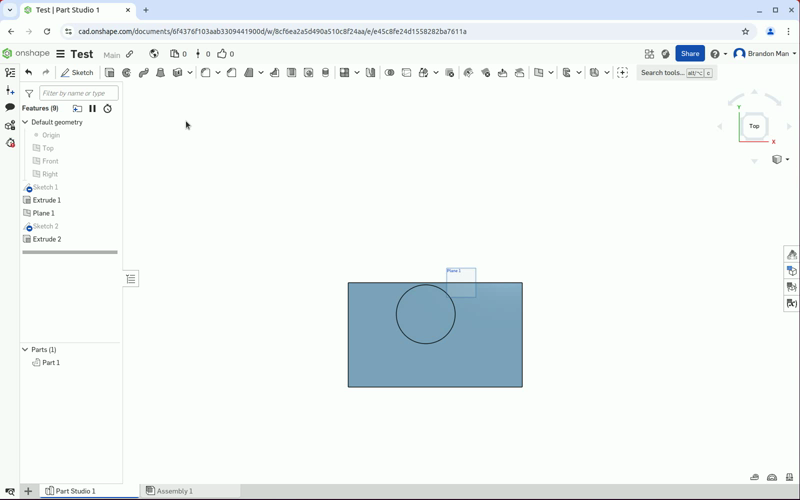
mouse_move(73, 189)
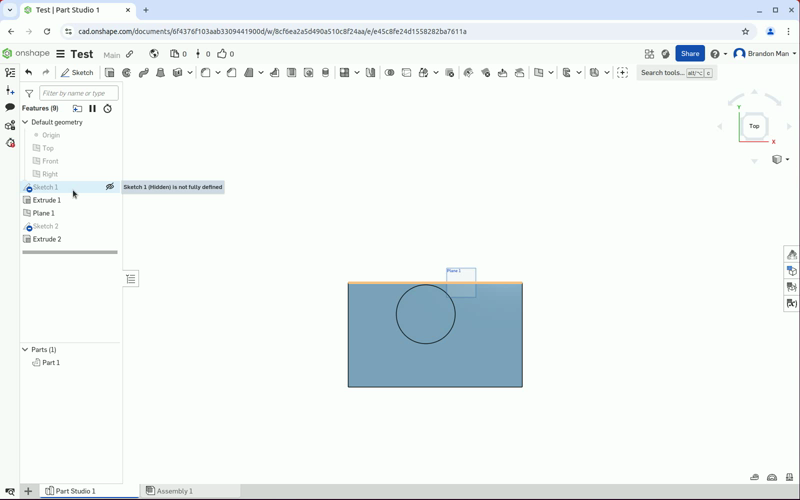
click(73, 189)
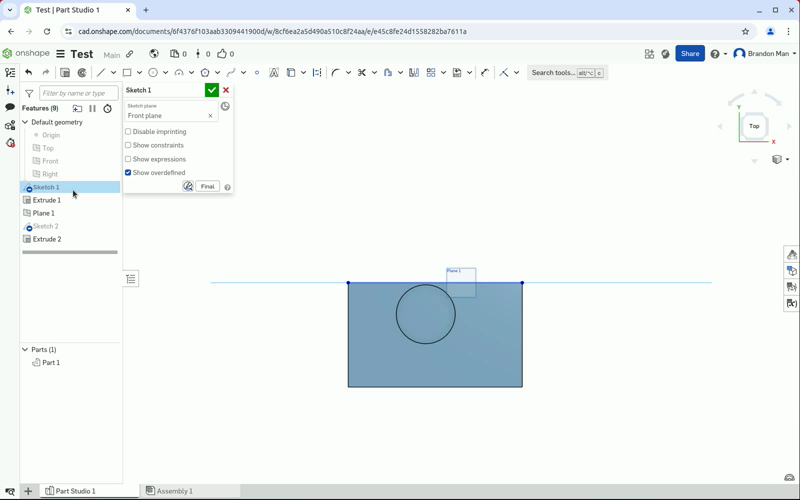
mouse_move(229, 92)
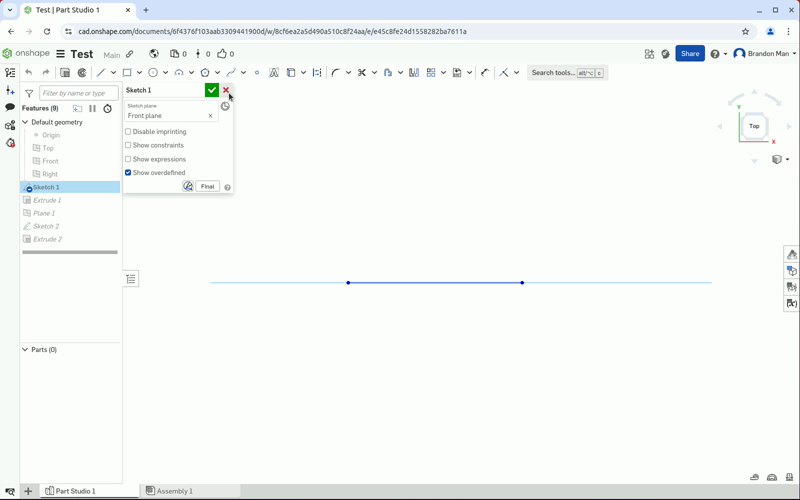
click(229, 92)
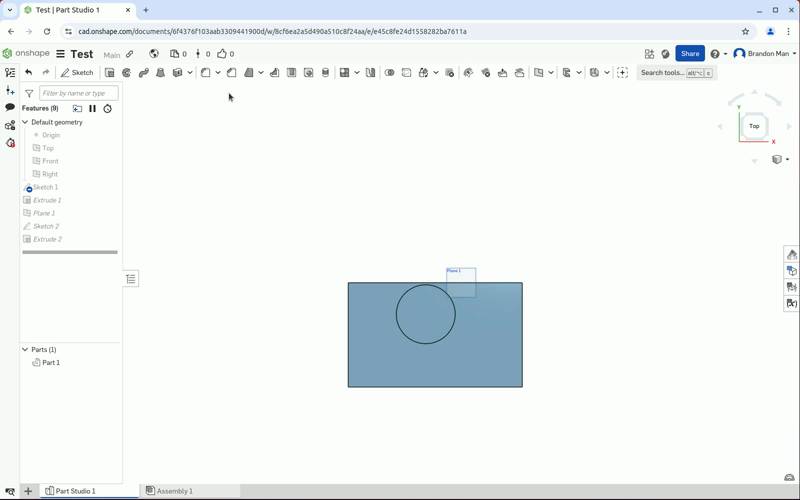
mouse_move(73, 352)
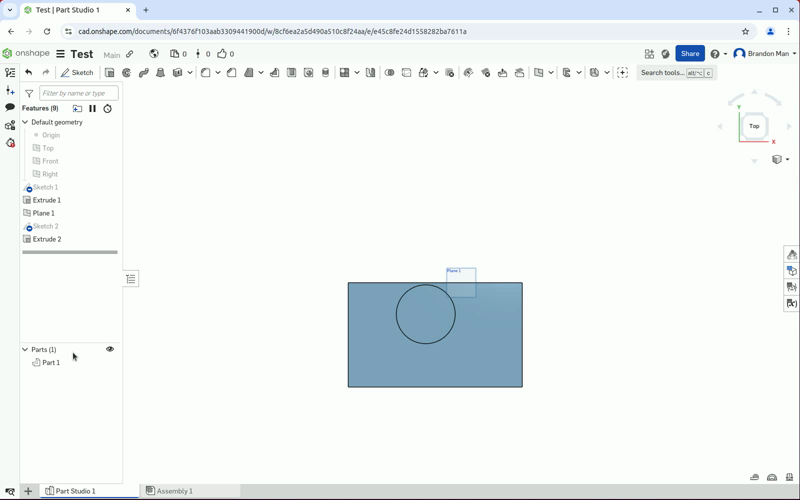
key(y)
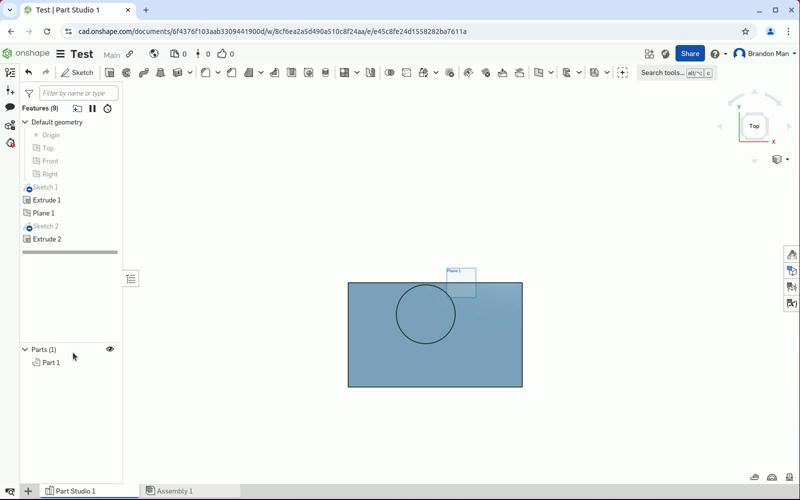
key(shift+p)
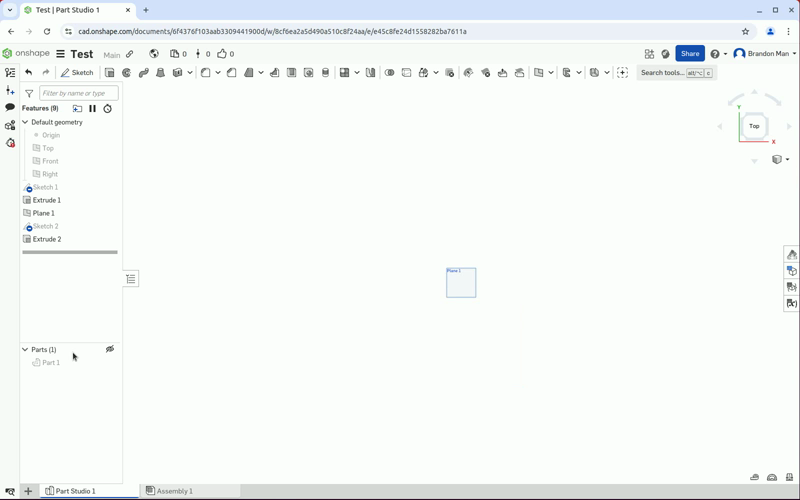
key(space)
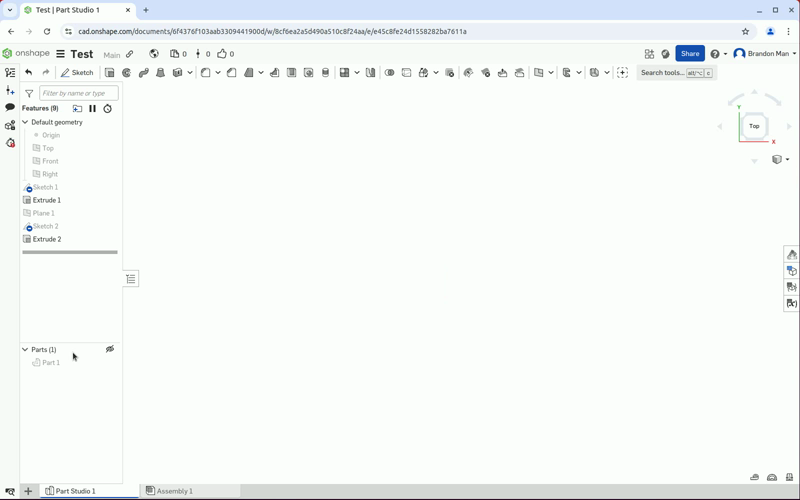
key_down(shift)
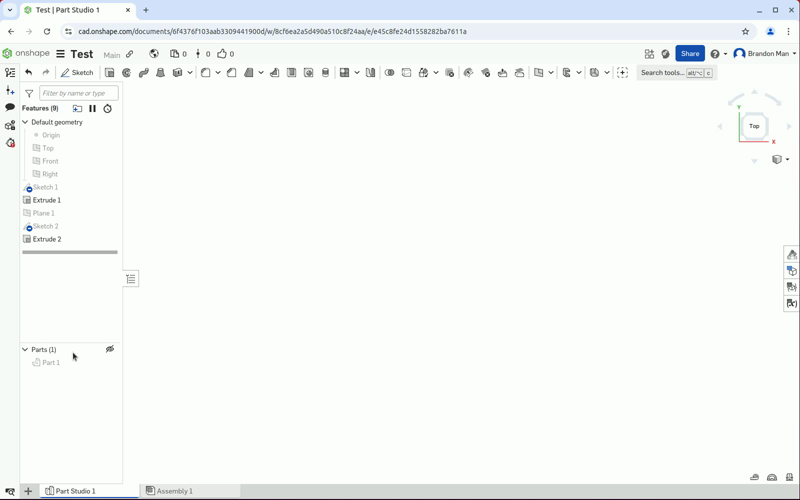
key(up)
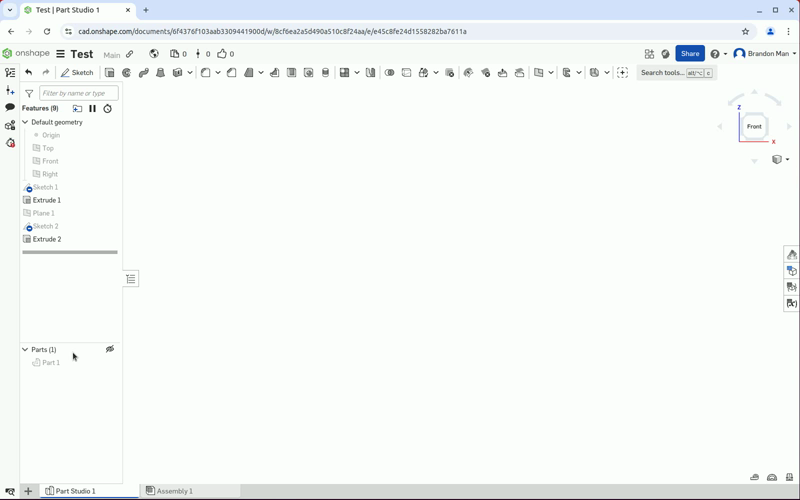
key_up(shift)
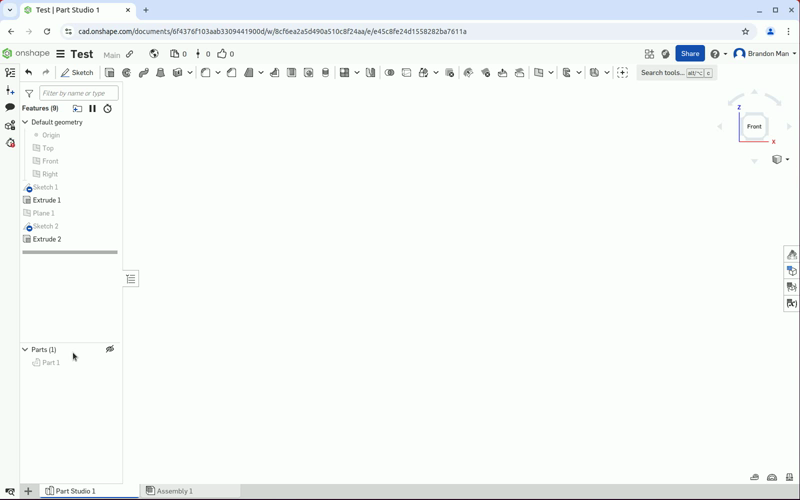
mouse_move(73, 352)
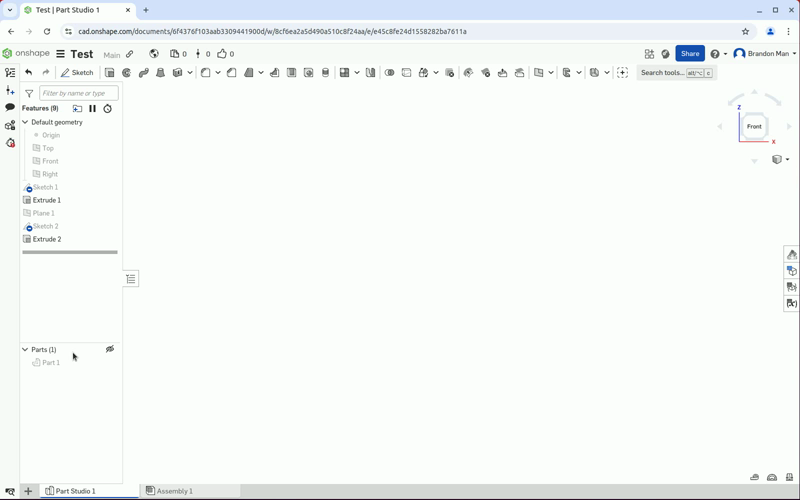
key(shift+y)
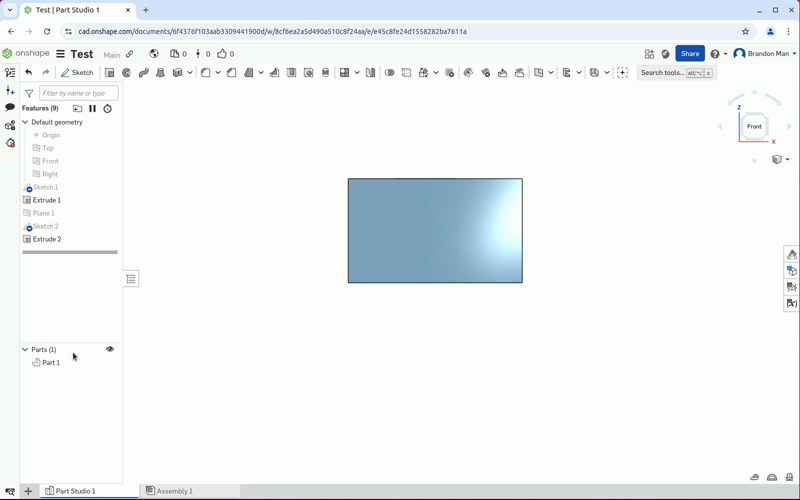
mouse_move(541, 75)
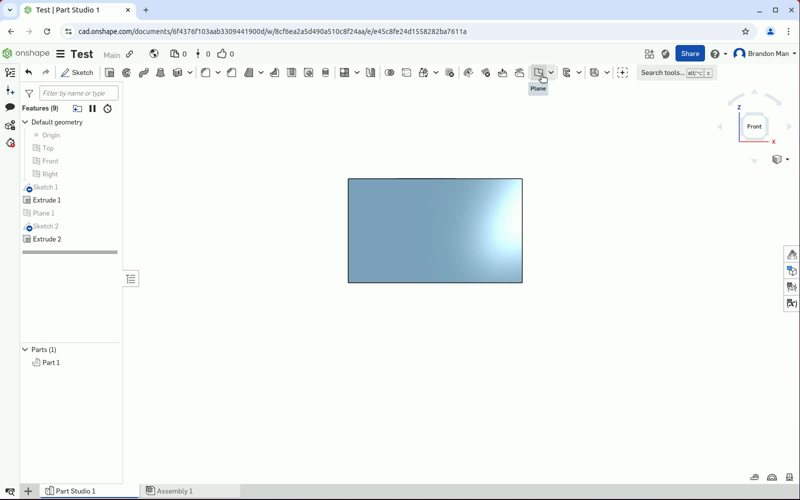
click(541, 75)
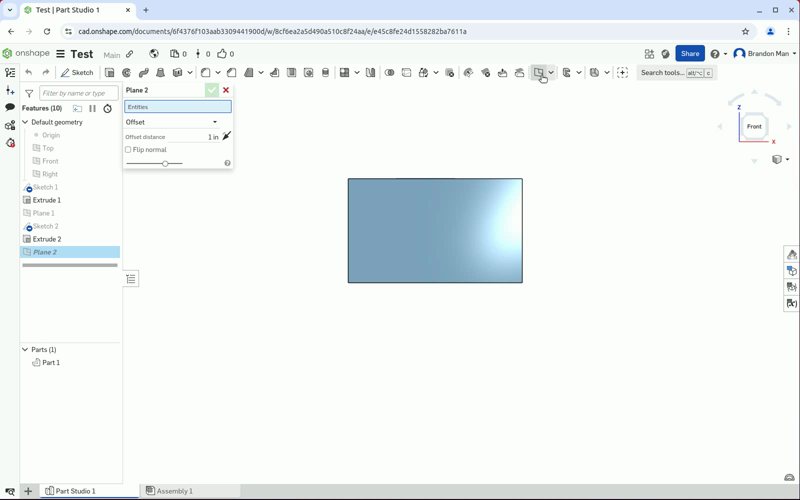
mouse_move(73, 163)
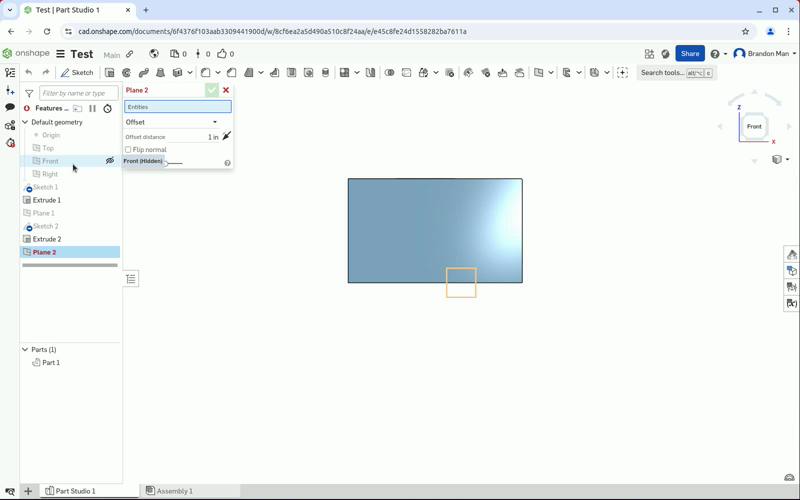
click(73, 163)
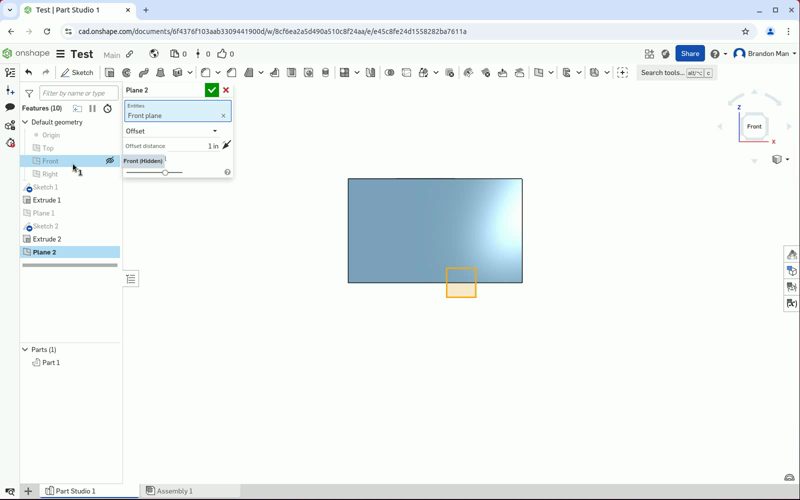
key(tab, 2)
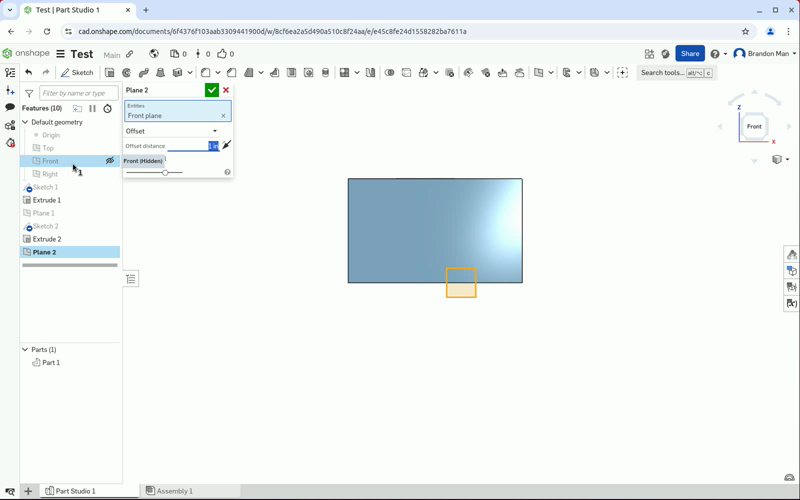
text(21.414)
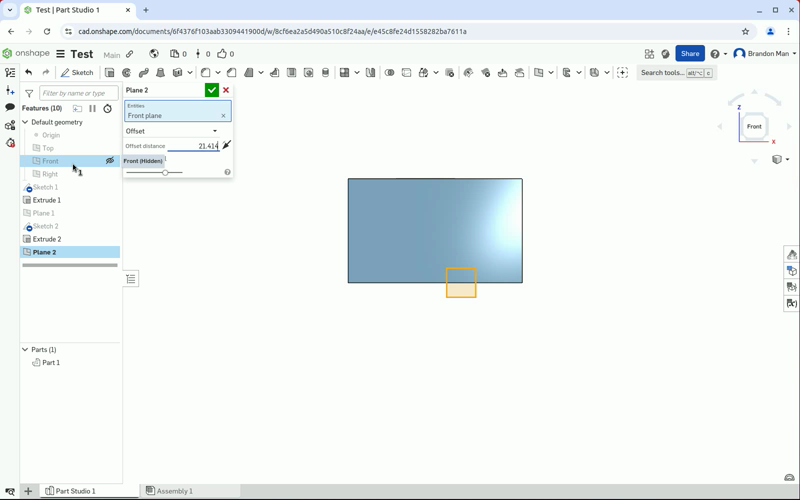
key(enter, 2)
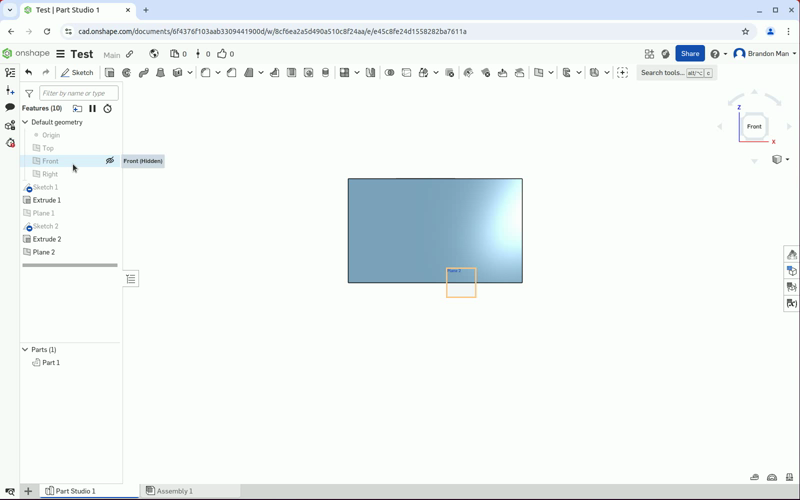
key(shift+s)
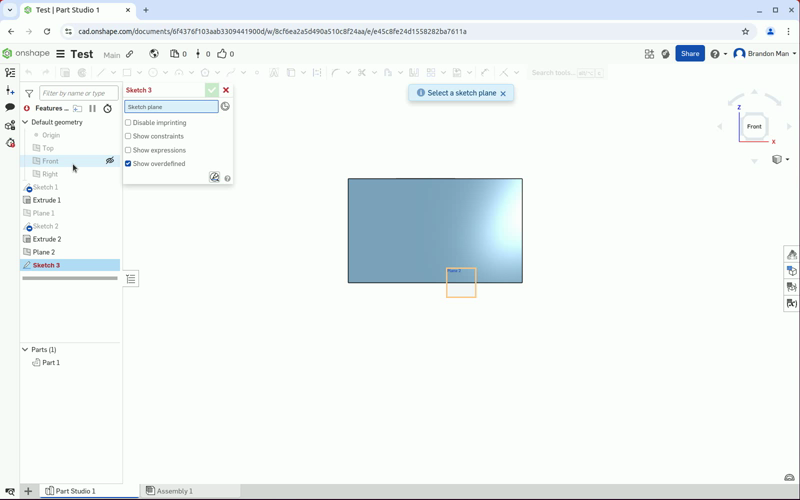
mouse_move(73, 254)
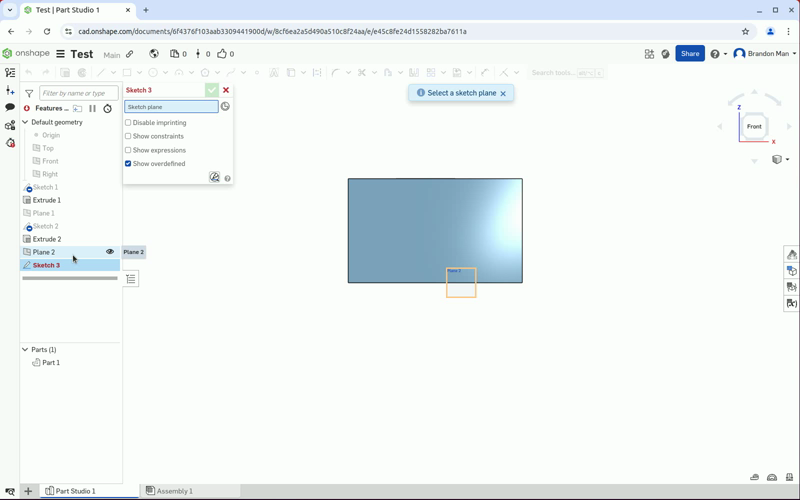
click(73, 254)
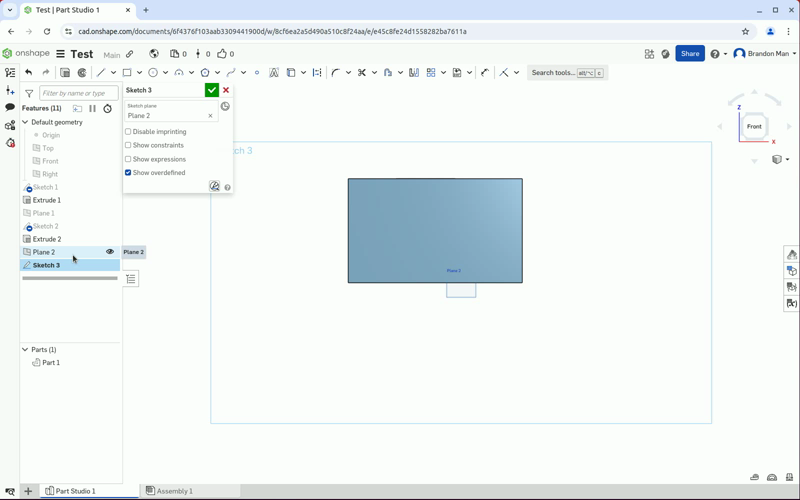
mouse_move(73, 352)
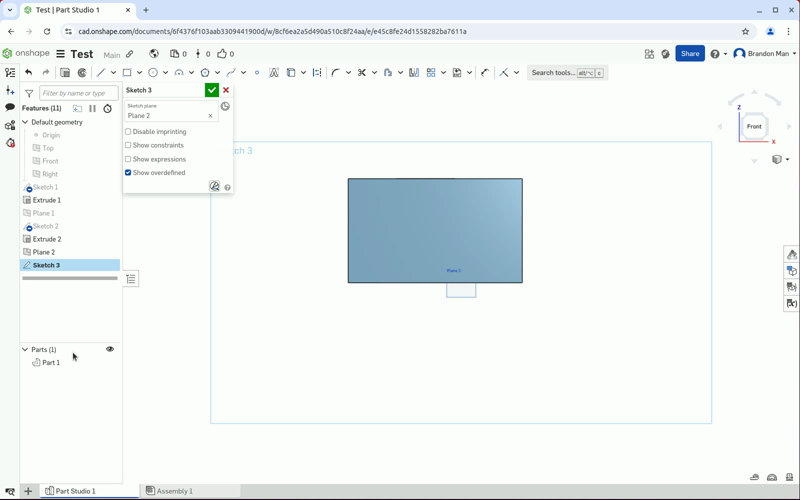
key(y)
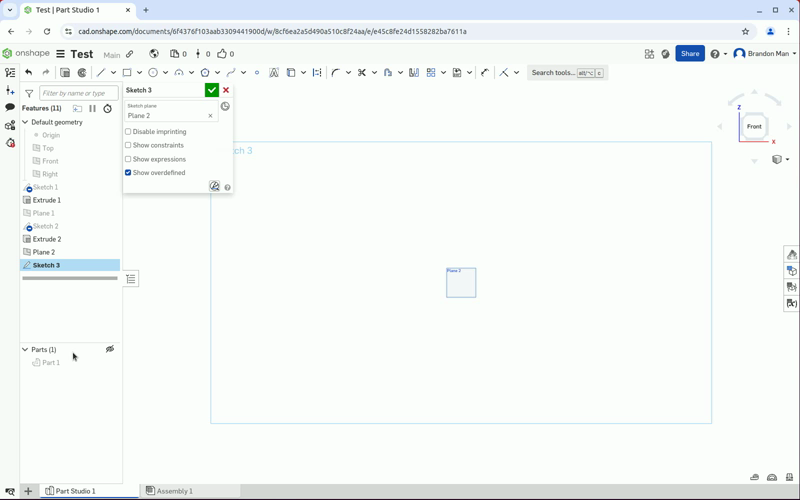
key(c)
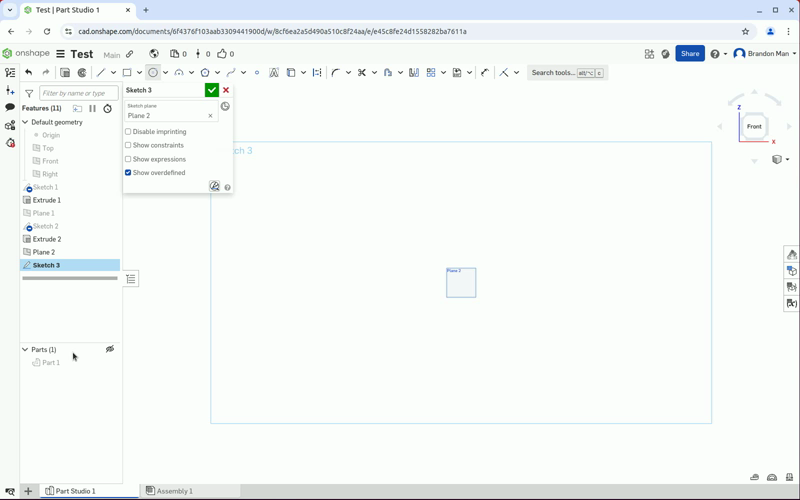
key_down(shift)
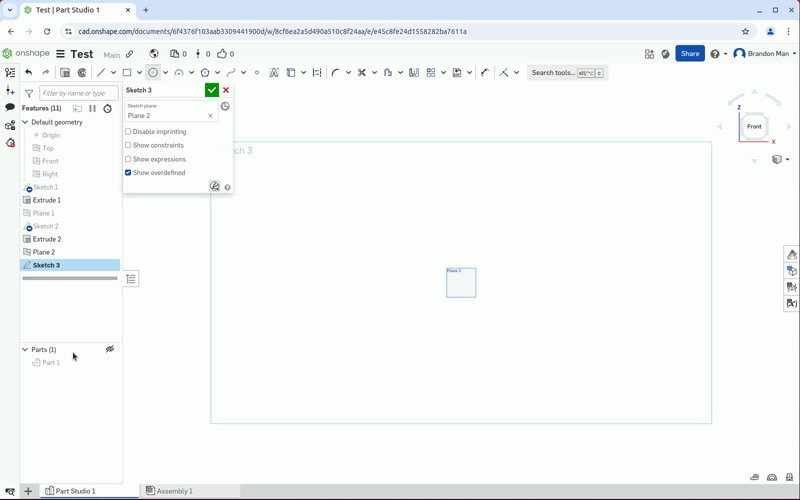
mouse_move(431, 215)
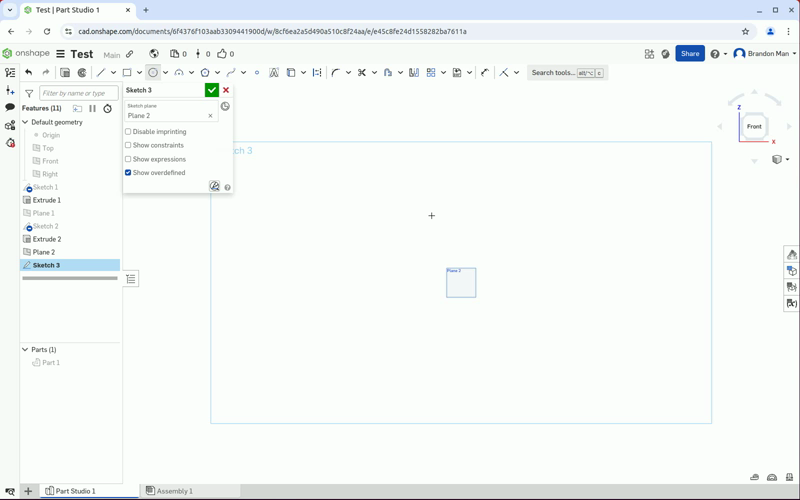
click(431, 215)
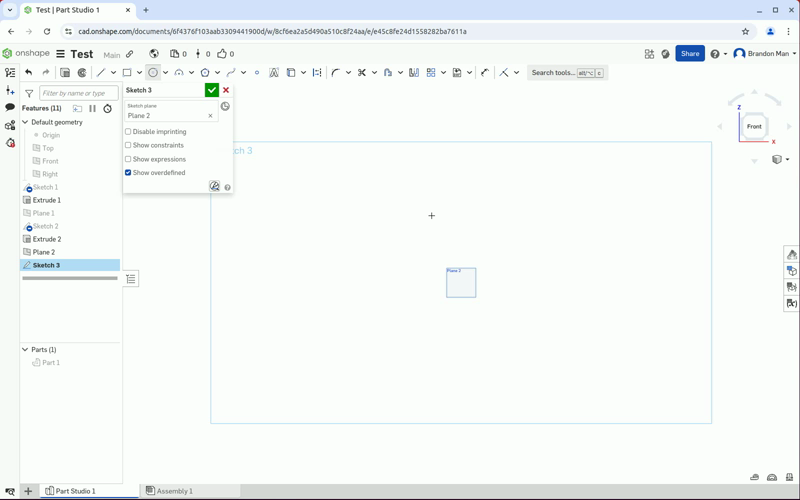
key_up(shift)
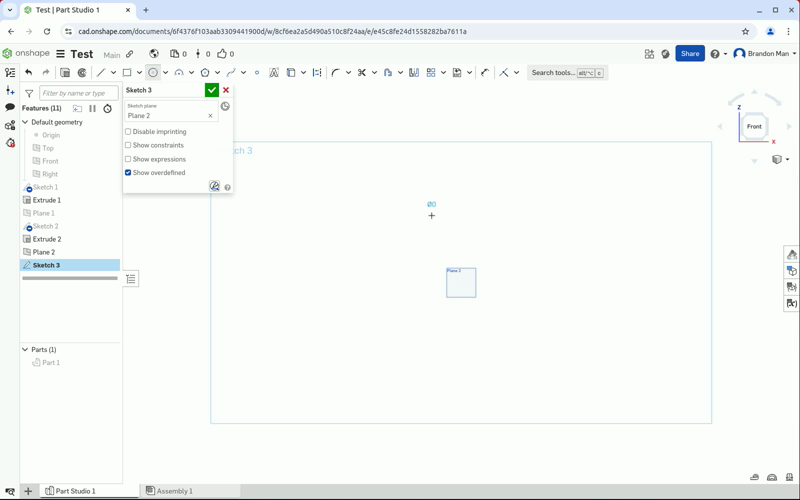
mouse_move(457, 215)
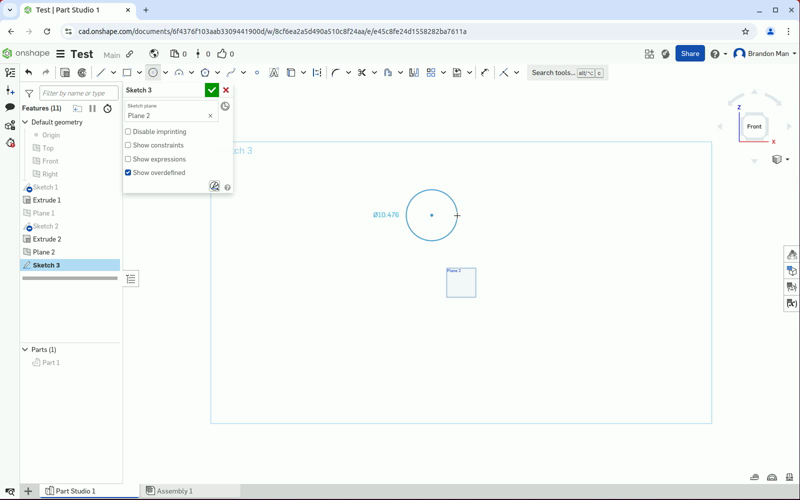
click(457, 215)
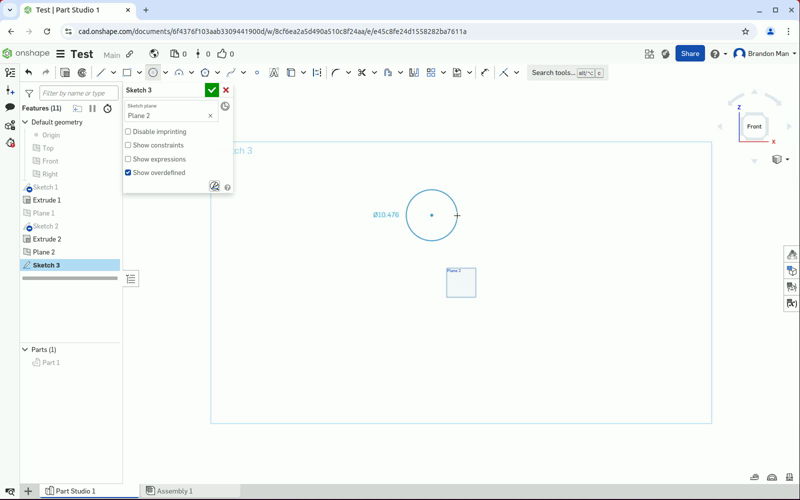
key(esc)
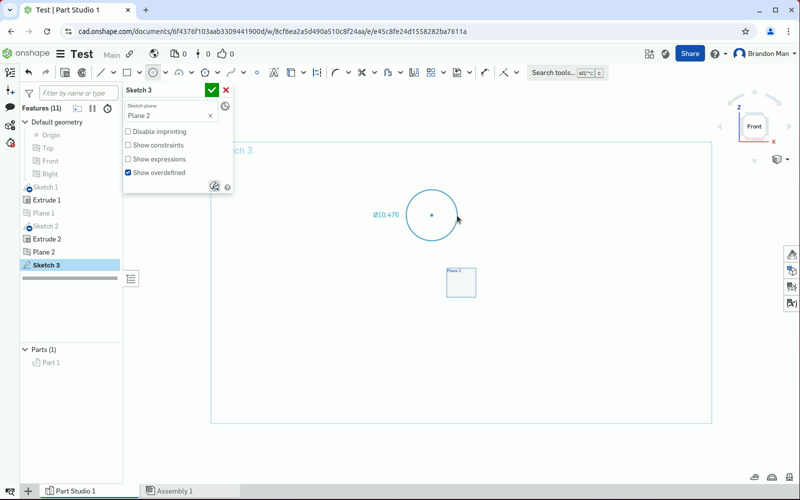
mouse_move(415, 214)
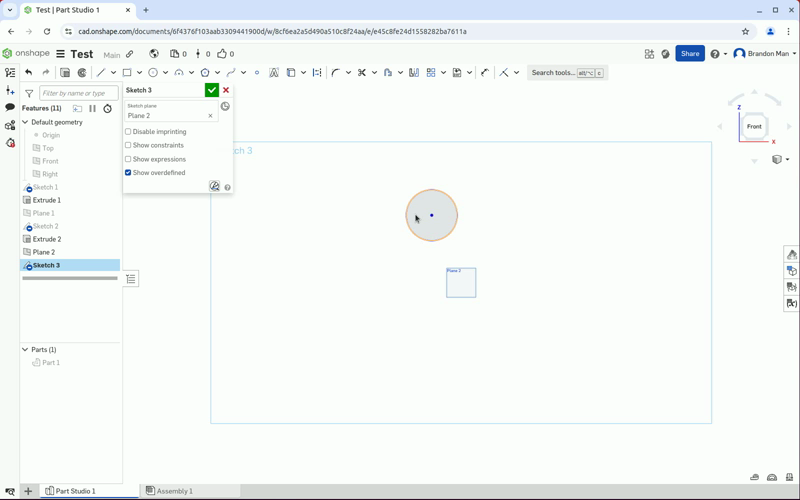
click(415, 214)
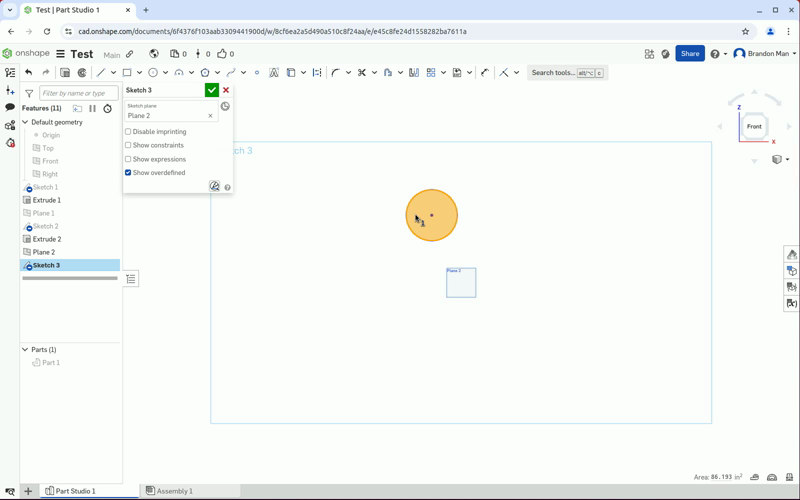
mouse_move(73, 352)
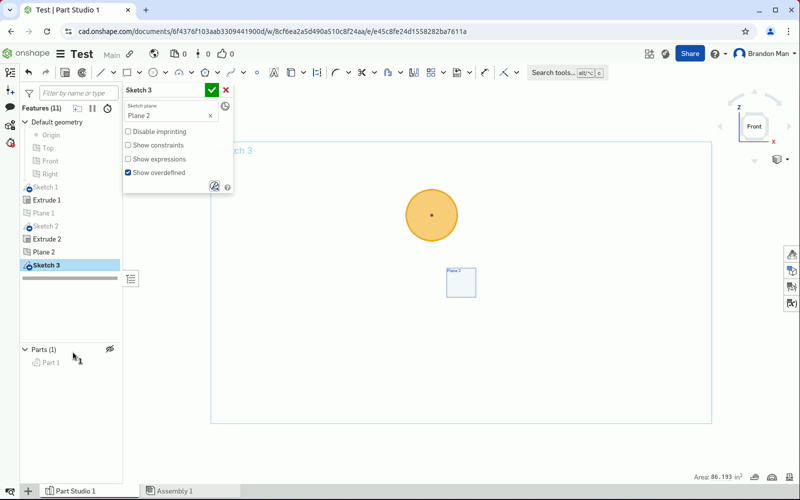
key(shift+y)
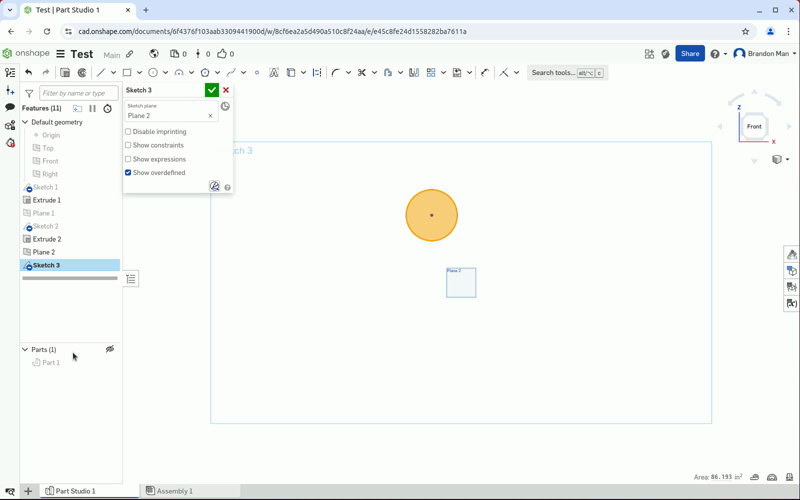
key(shift+e)
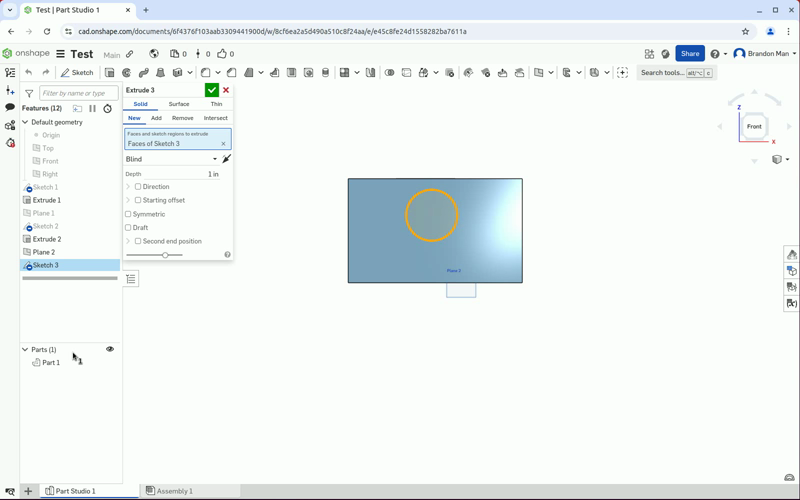
mouse_move(143, 106)
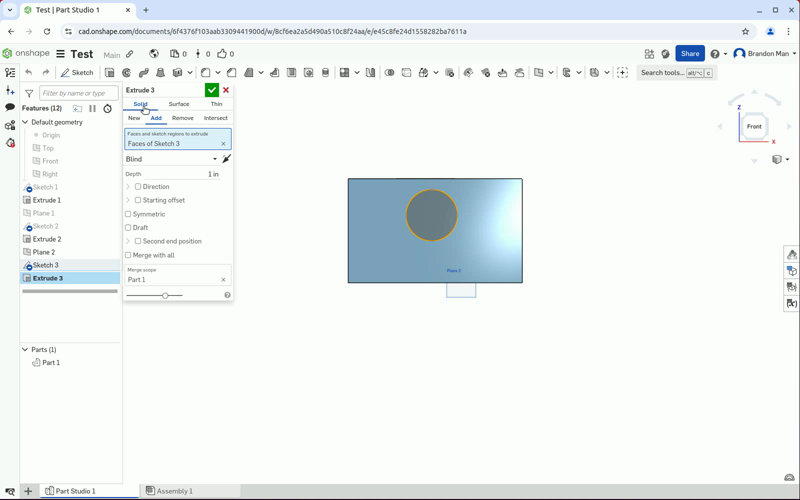
click(143, 106)
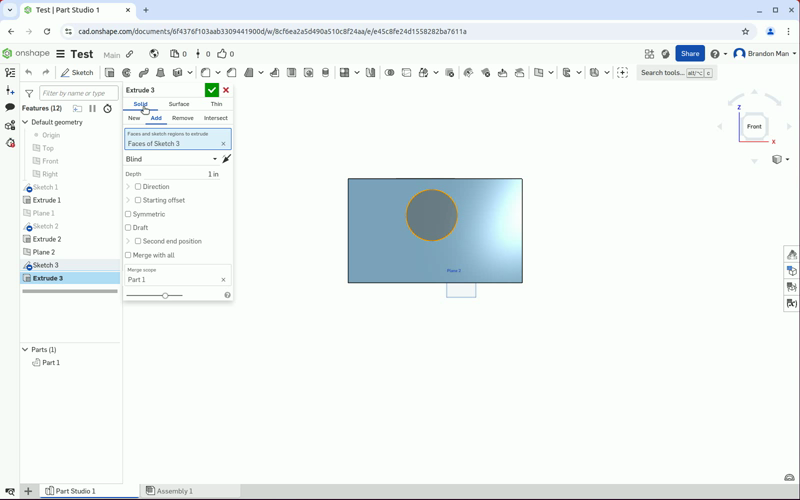
mouse_move(186, 120)
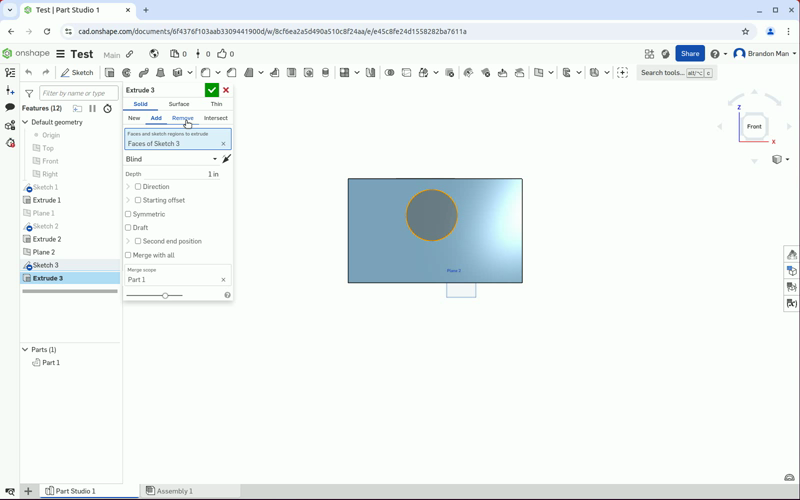
click(186, 120)
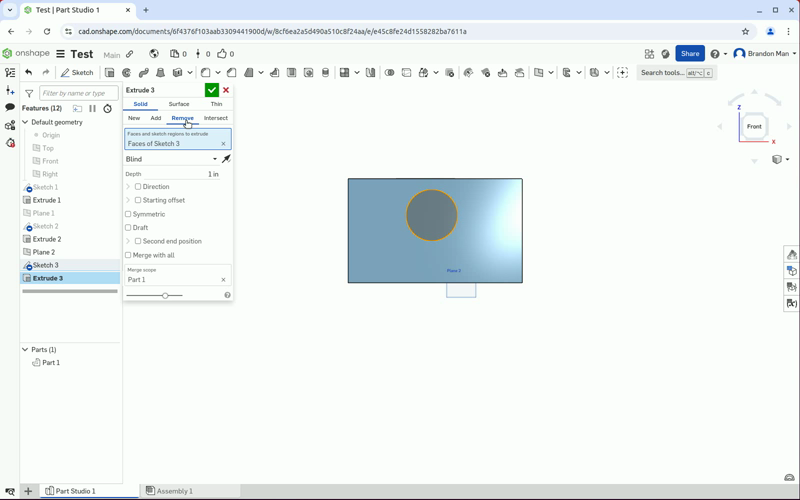
key(tab, 4)
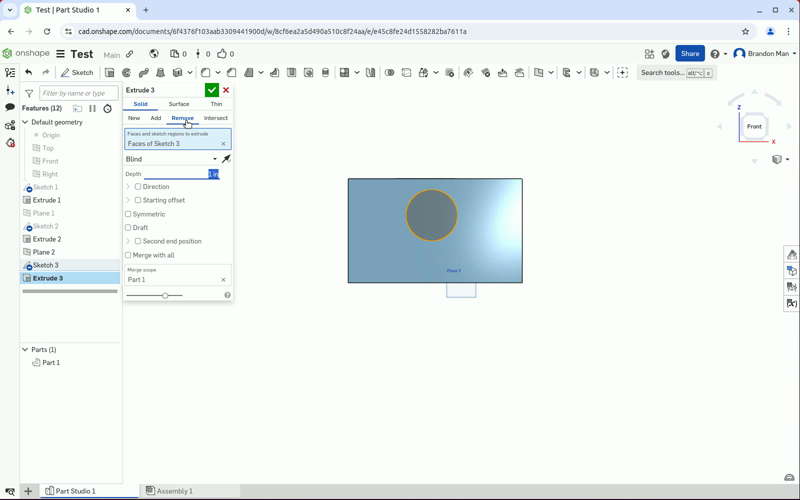
text(14.443)
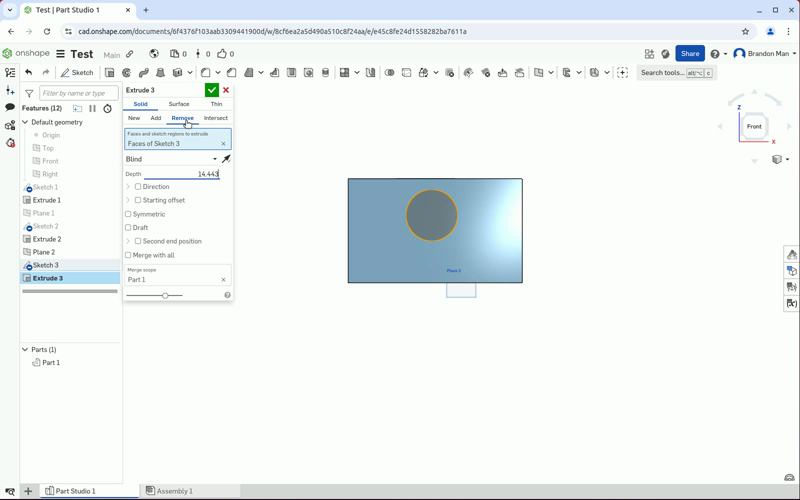
key(tab, 6)
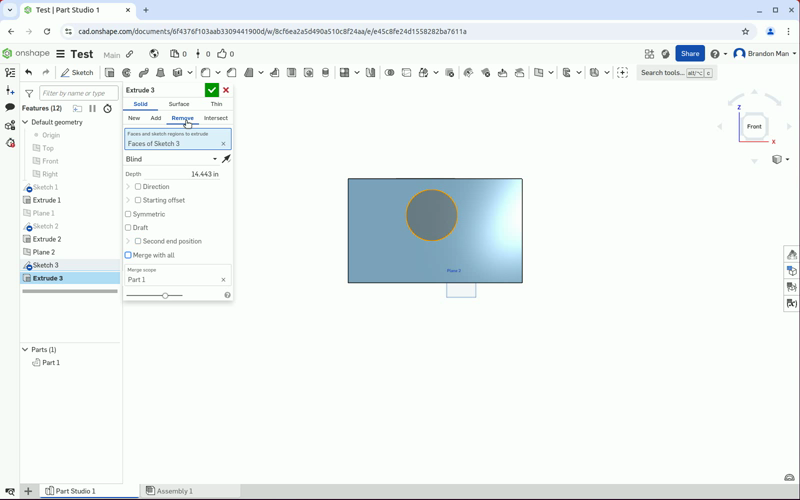
key(space)
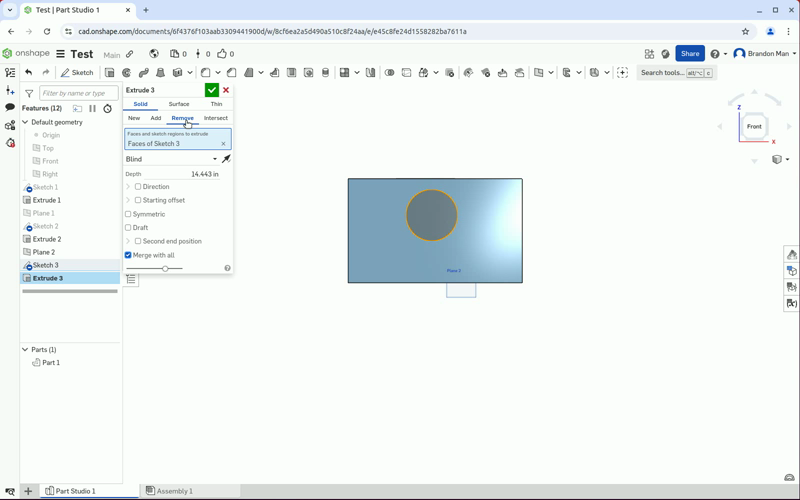
key(enter)
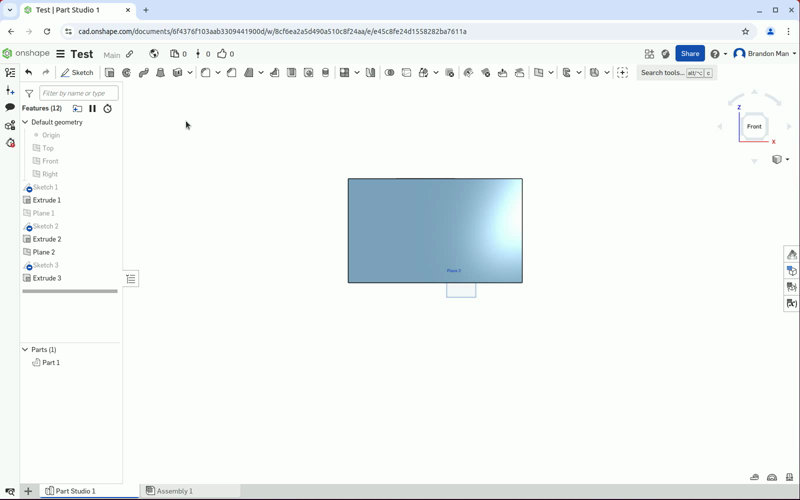
key(shift+h)
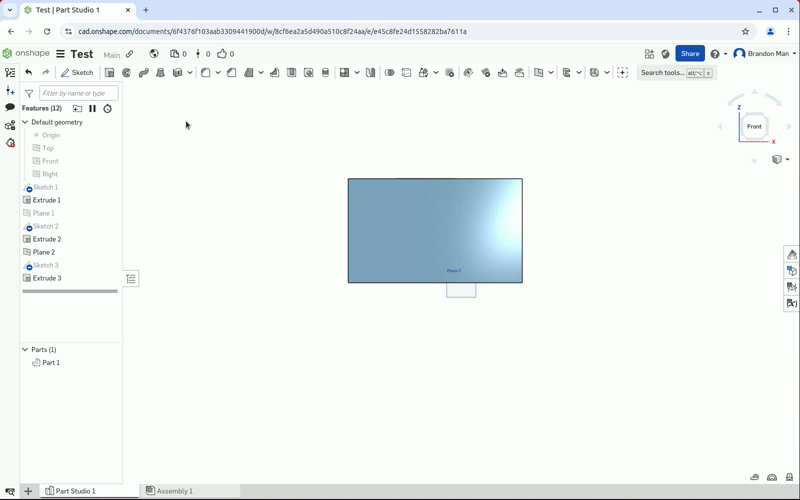
key(shift+h)
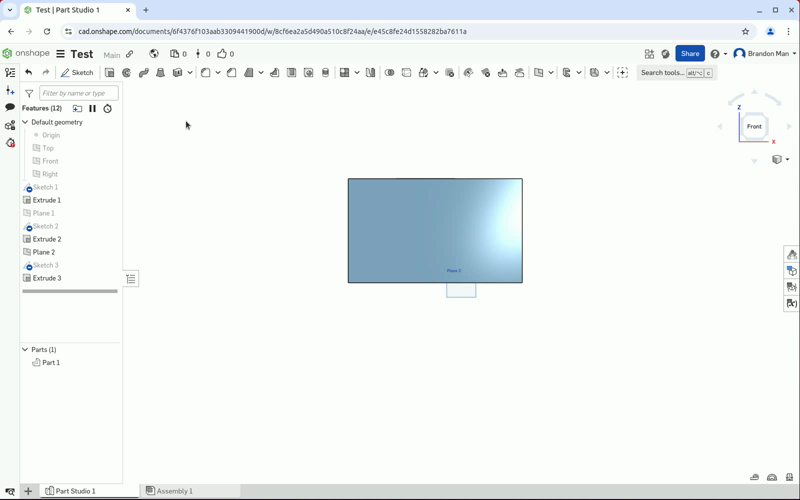
key(shift+7)
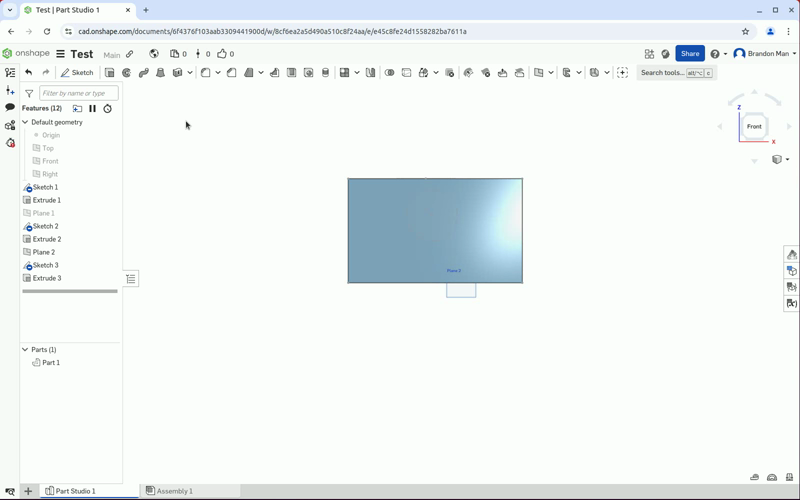
key(left, 2)
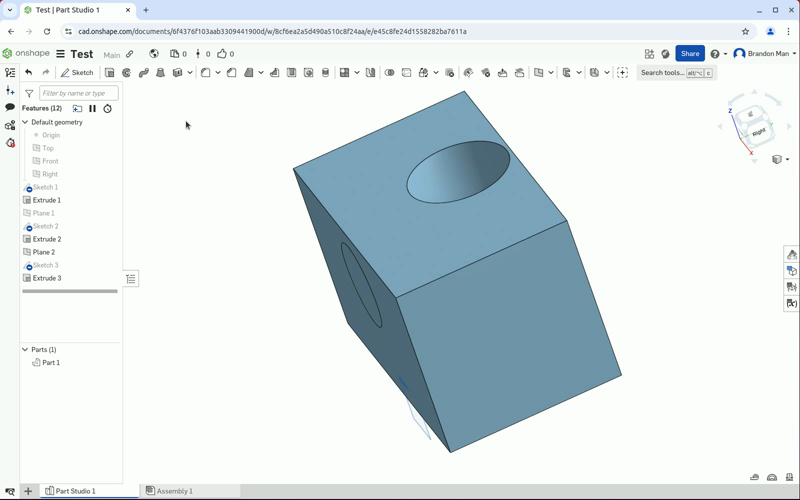
key(down, 2)
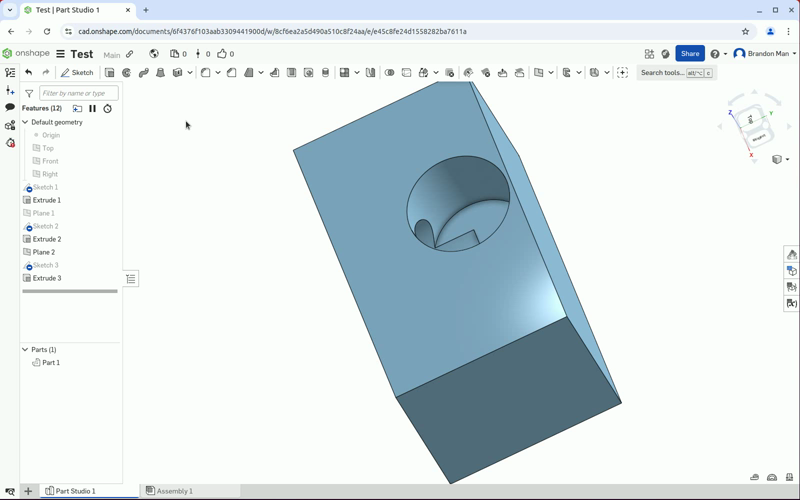
key(up, 2)
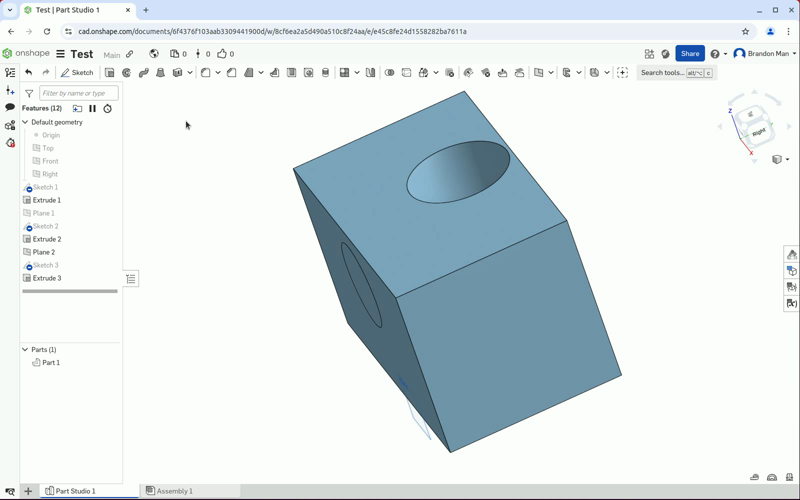
key(right, 2)
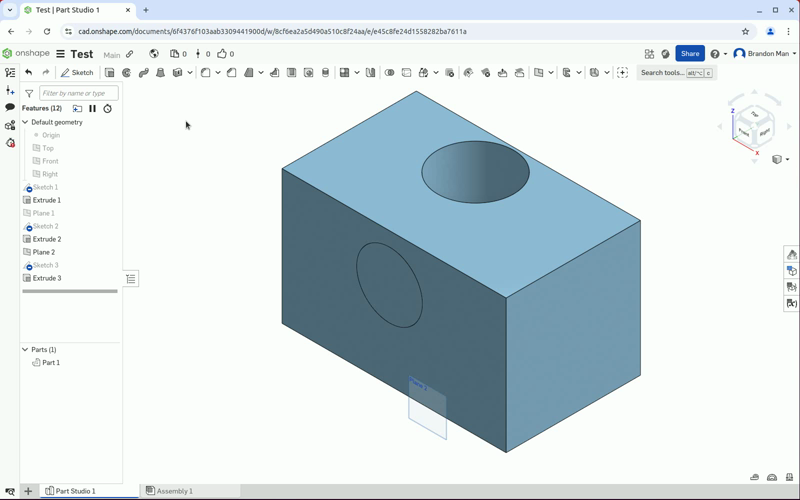
mouse_move(73, 189)
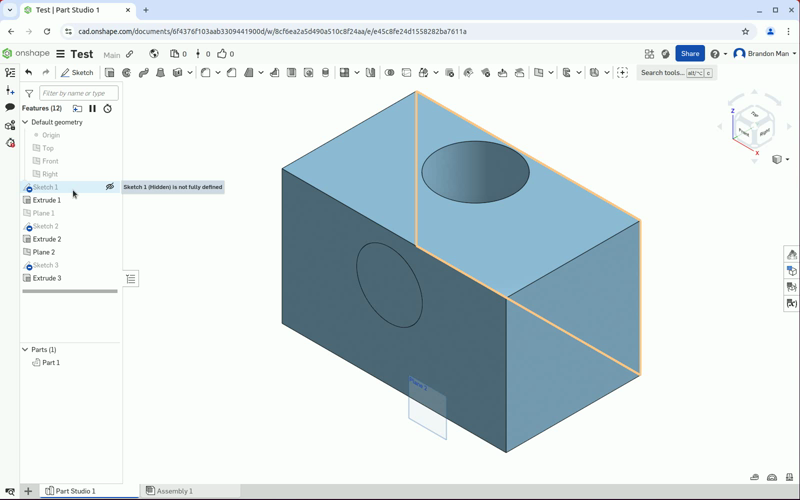
click(73, 189)